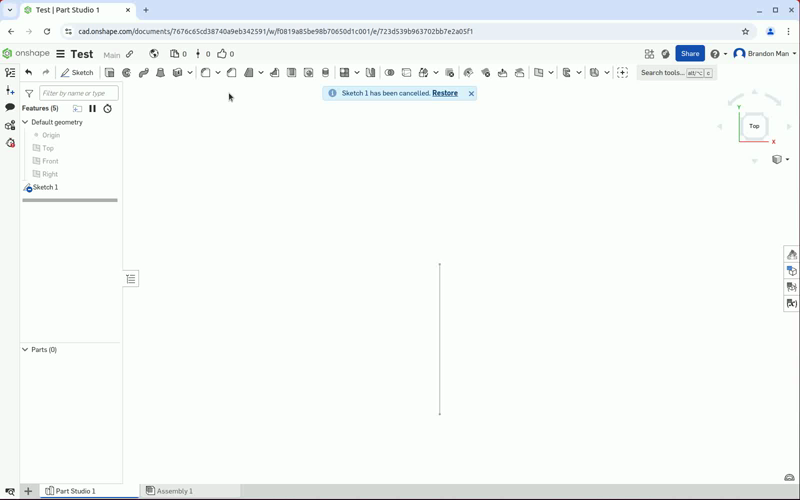
key(shift+h)
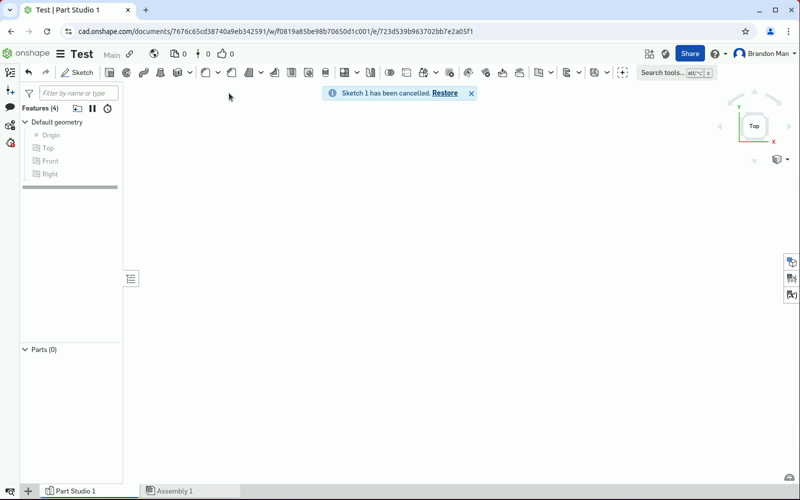
mouse_move(73, 352)
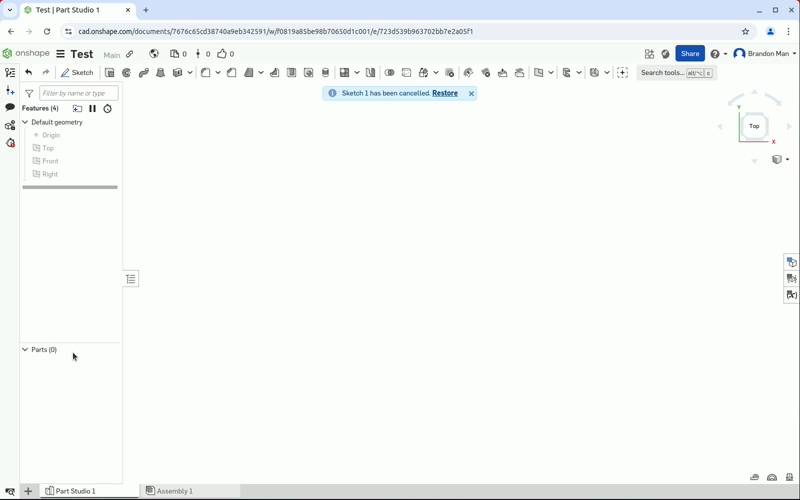
key(y)
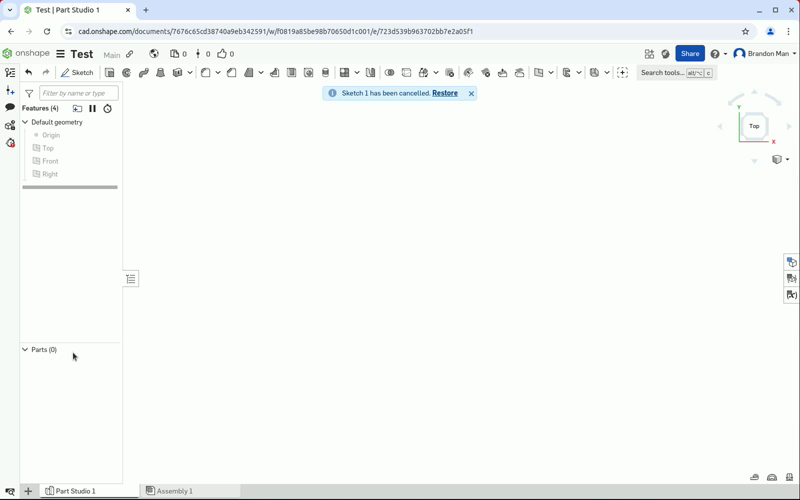
key(shift+p)
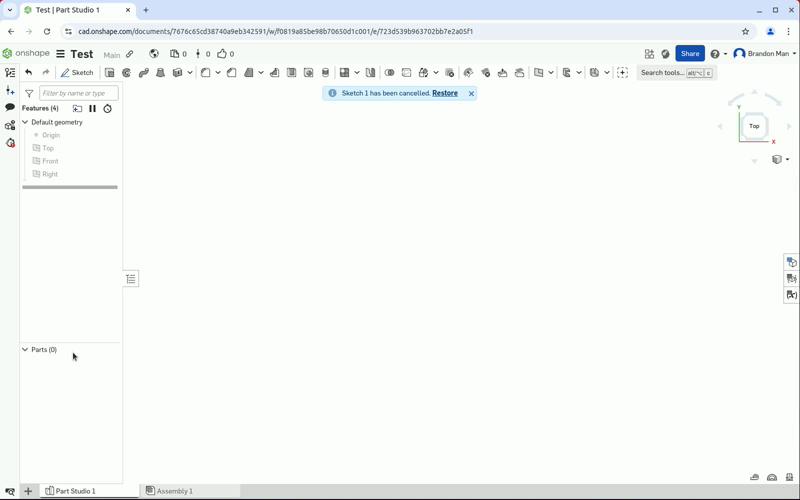
key(space)
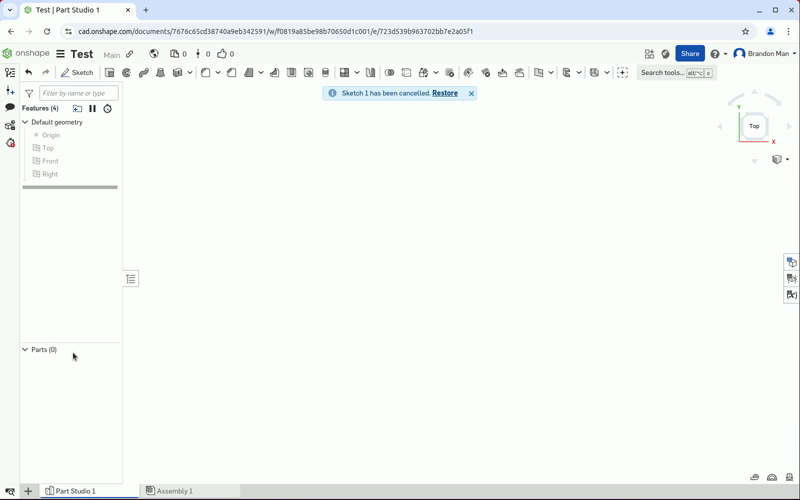
key_down(shift)
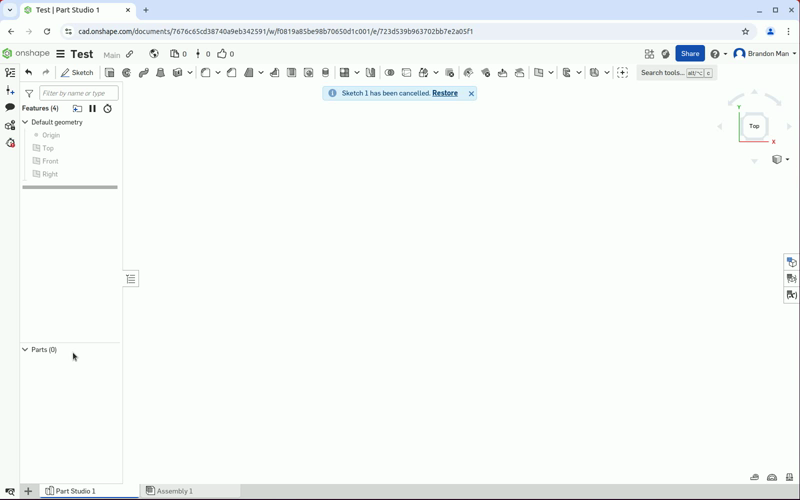
key(up)
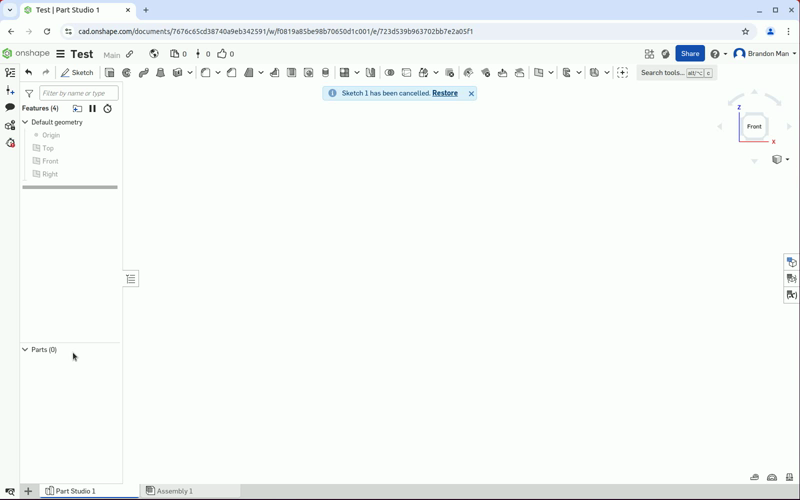
key_up(shift)
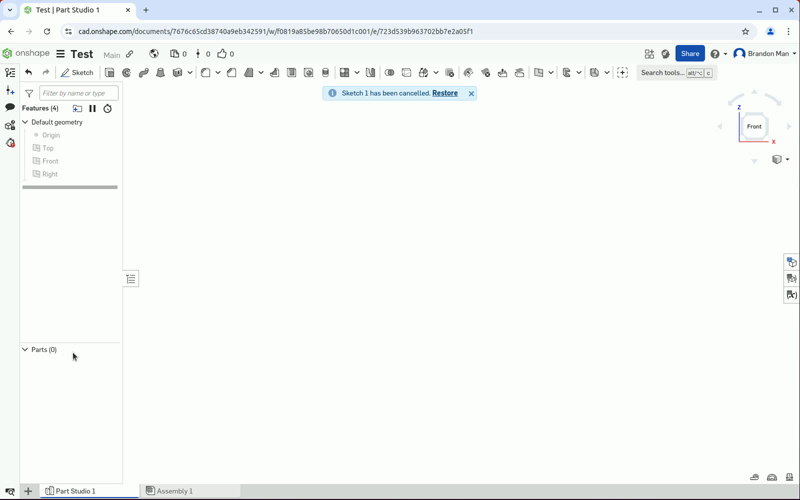
mouse_move(73, 352)
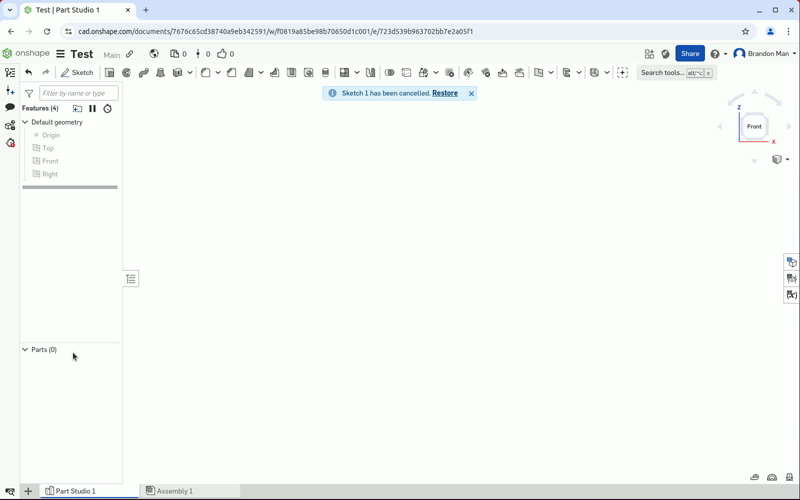
key(shift+y)
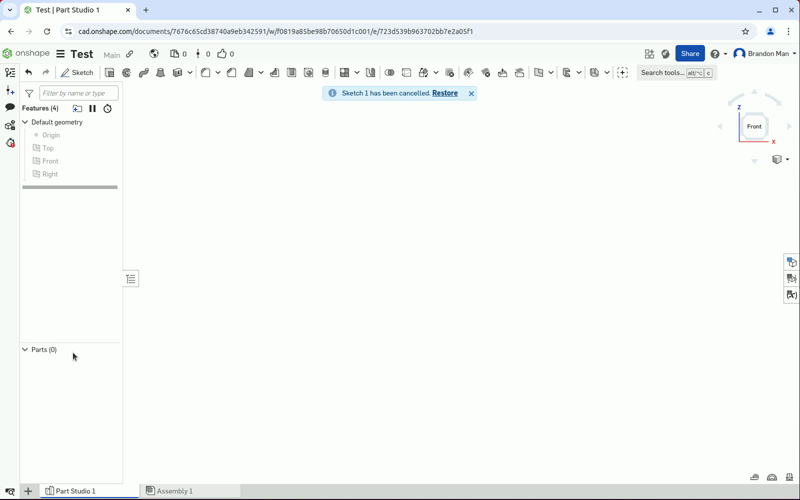
key(shift+s)
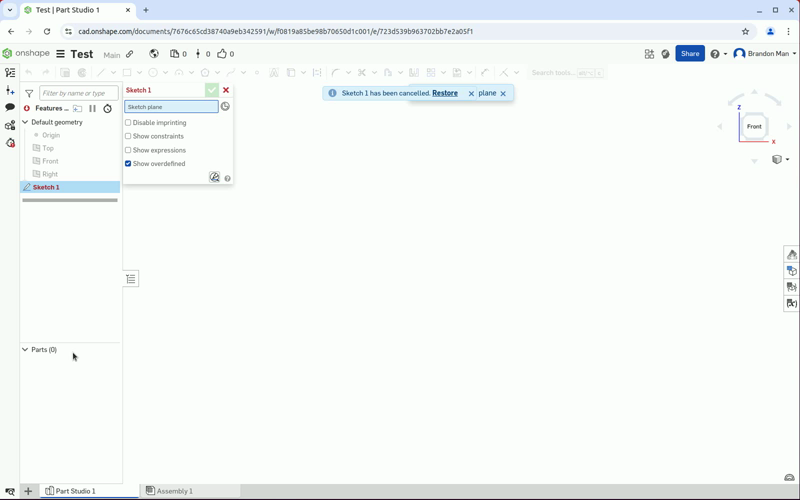
mouse_move(73, 163)
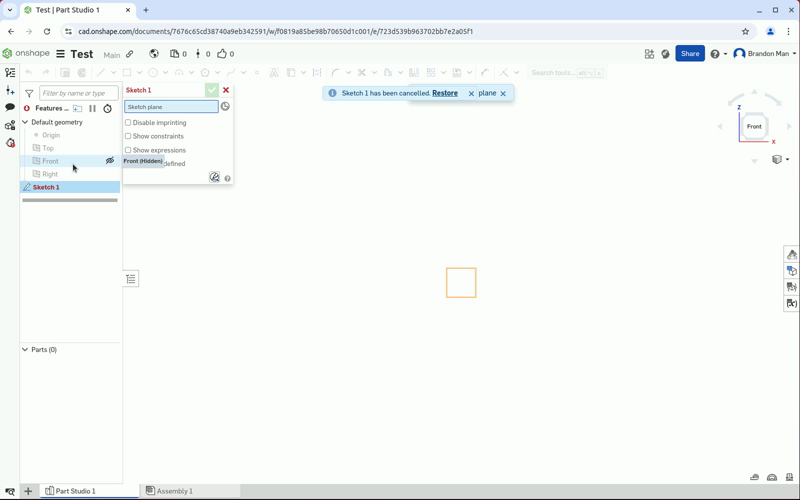
click(73, 163)
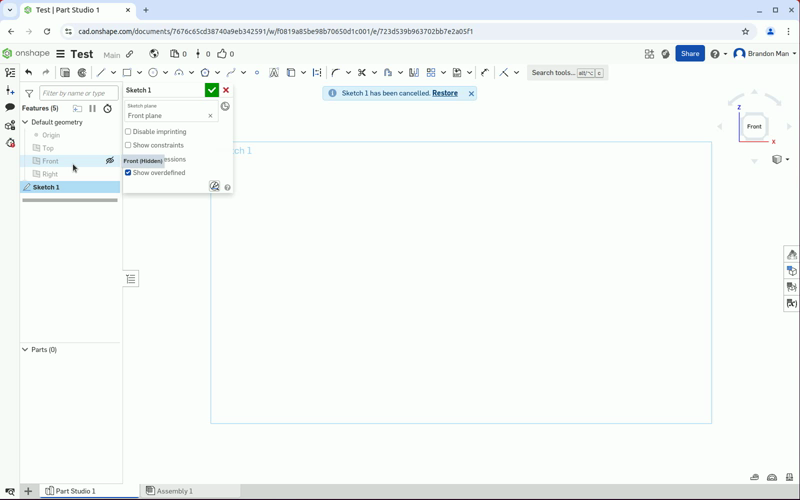
mouse_move(73, 352)
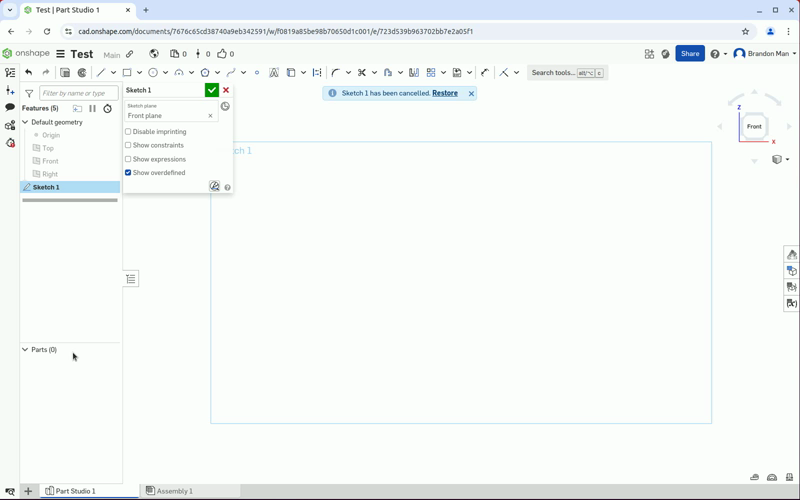
key(y)
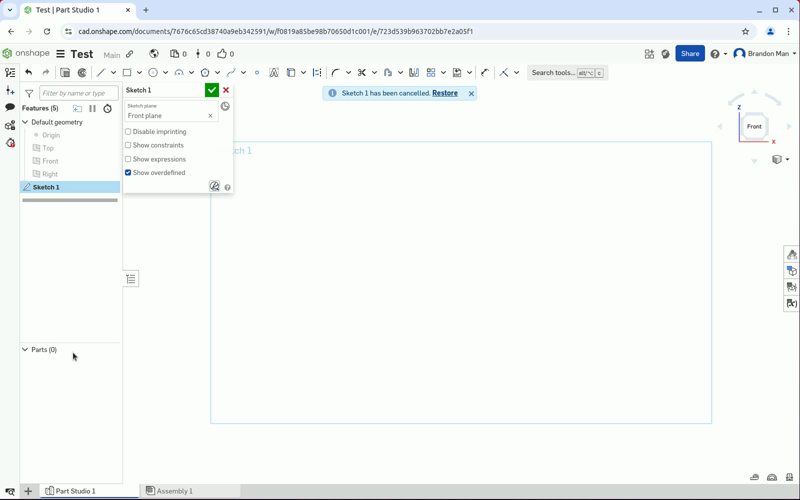
key(c)
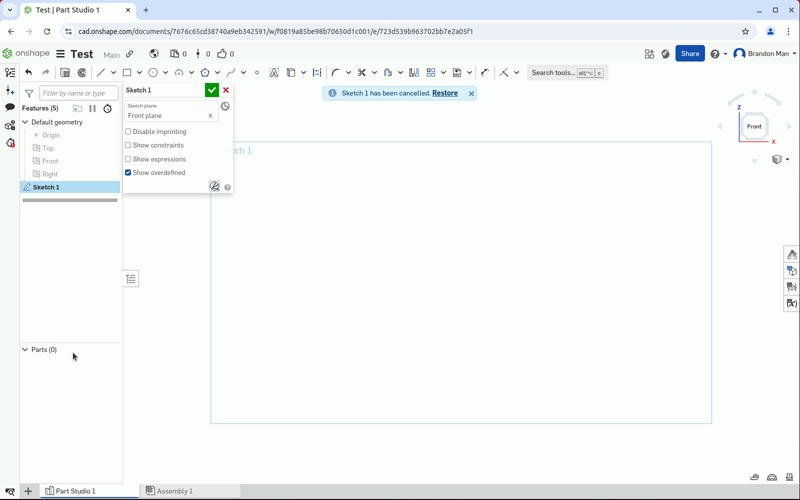
key_down(shift)
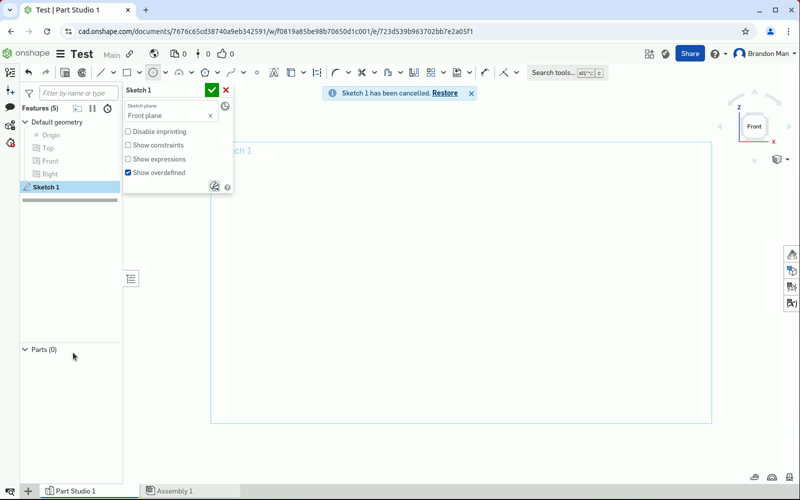
mouse_move(461, 282)
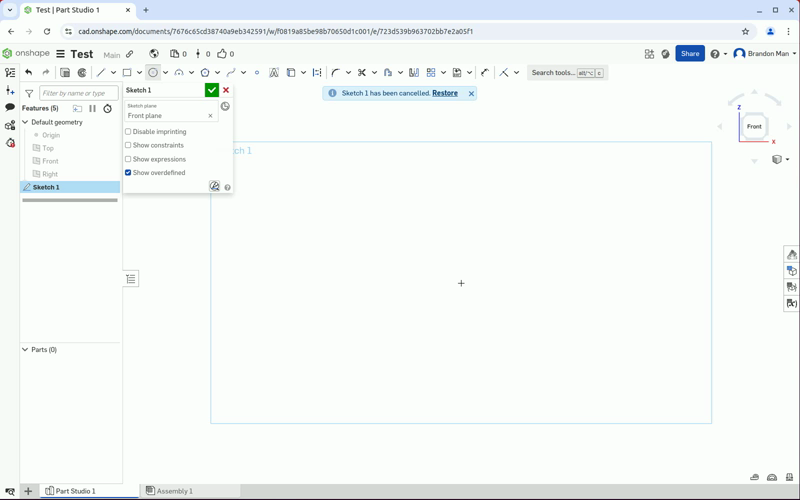
click(461, 282)
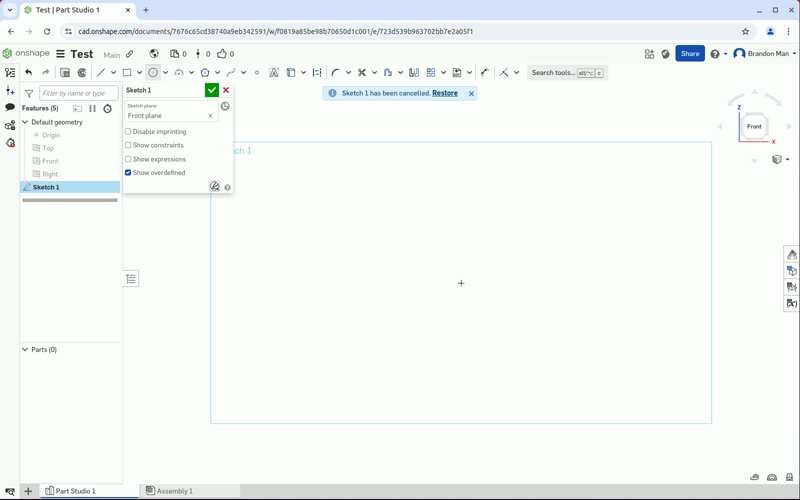
key_up(shift)
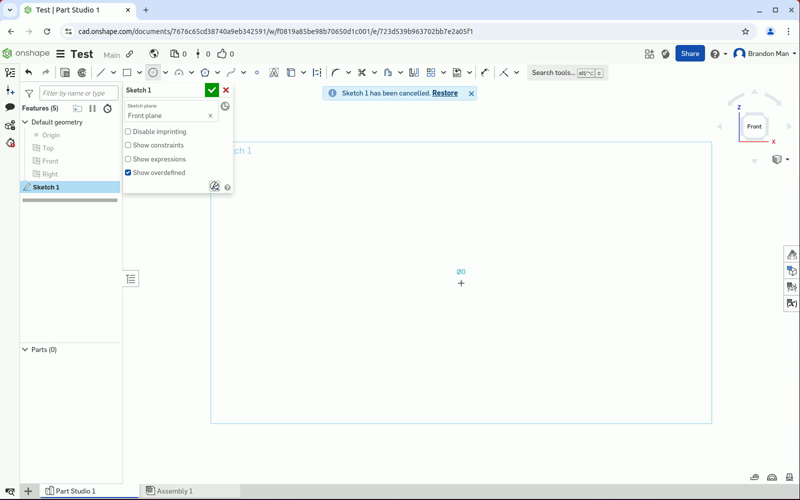
mouse_move(497, 282)
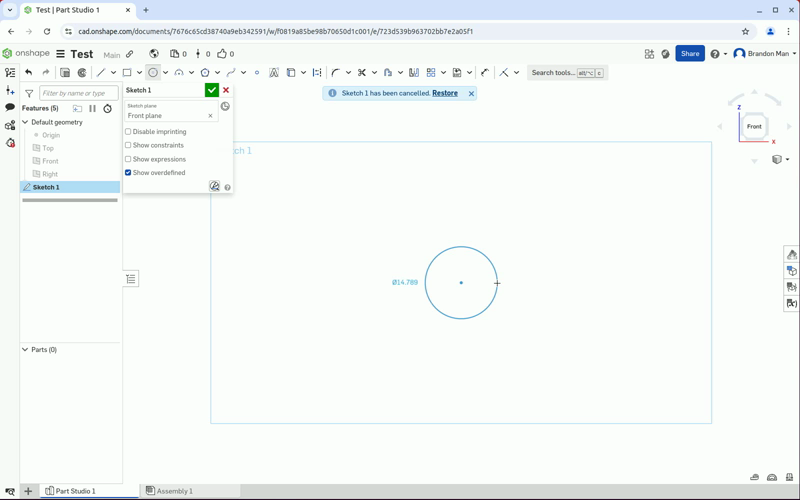
click(497, 282)
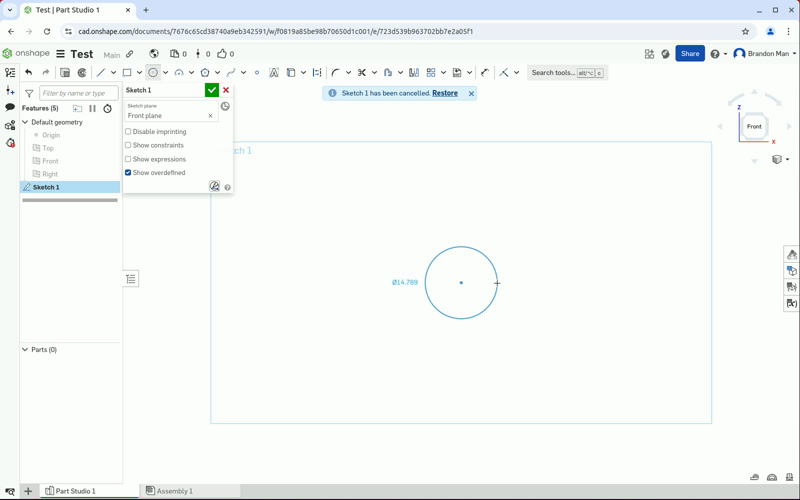
key(esc)
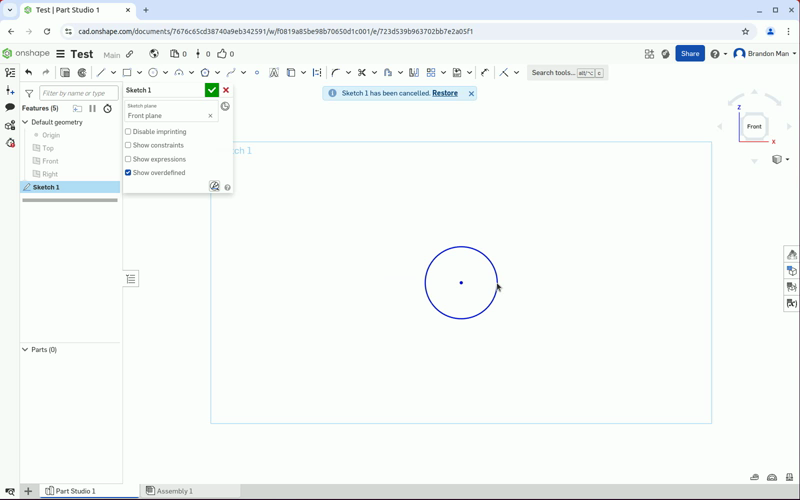
key(c)
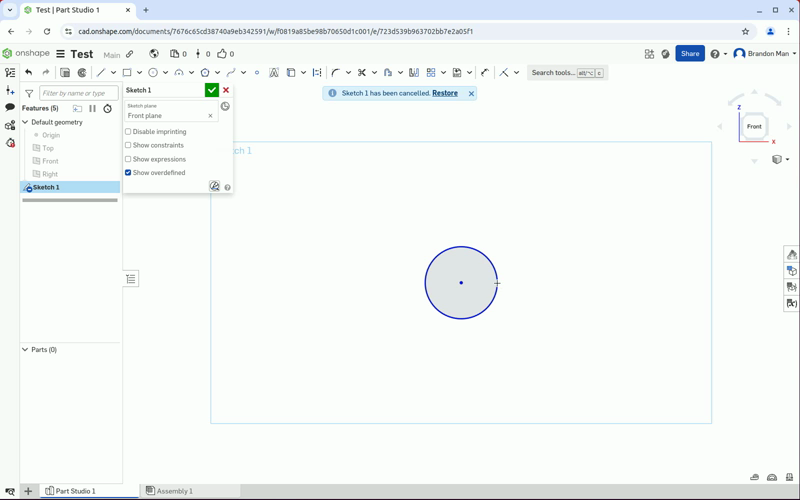
key_down(shift)
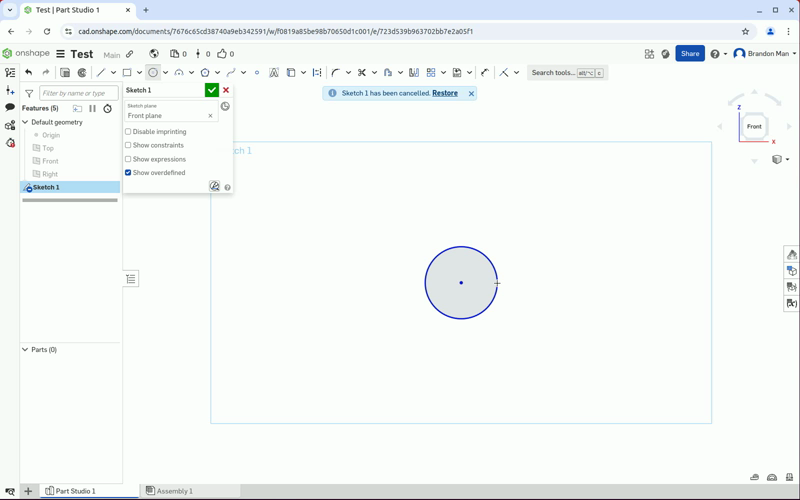
mouse_move(461, 282)
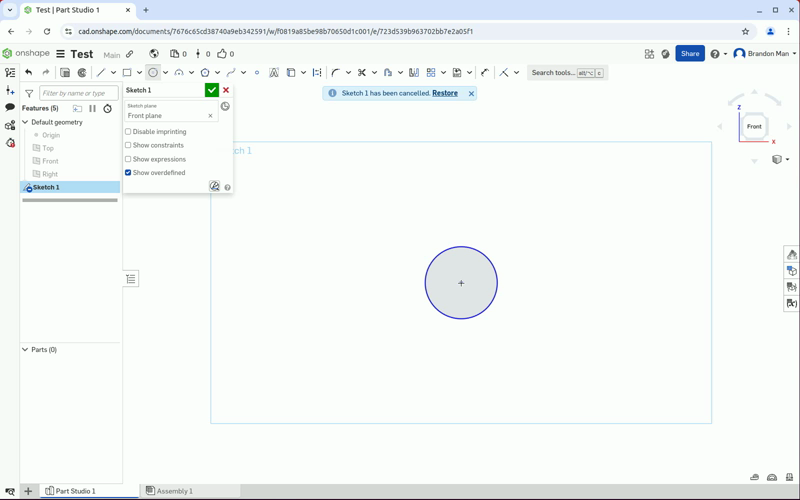
click(461, 282)
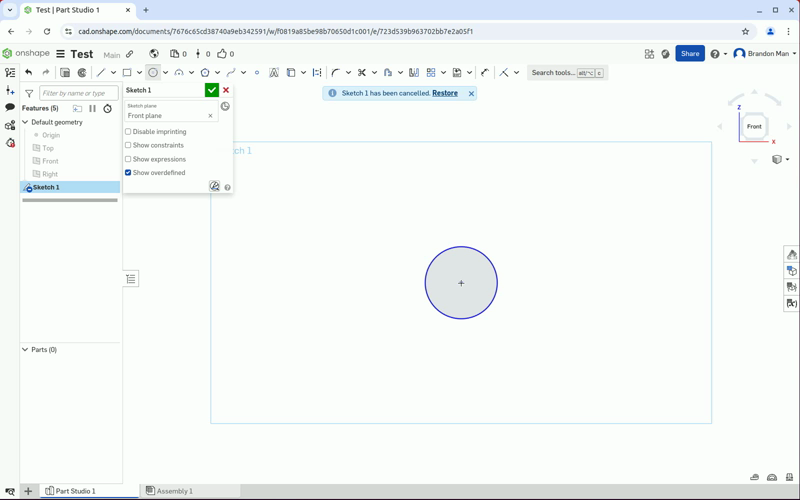
key_up(shift)
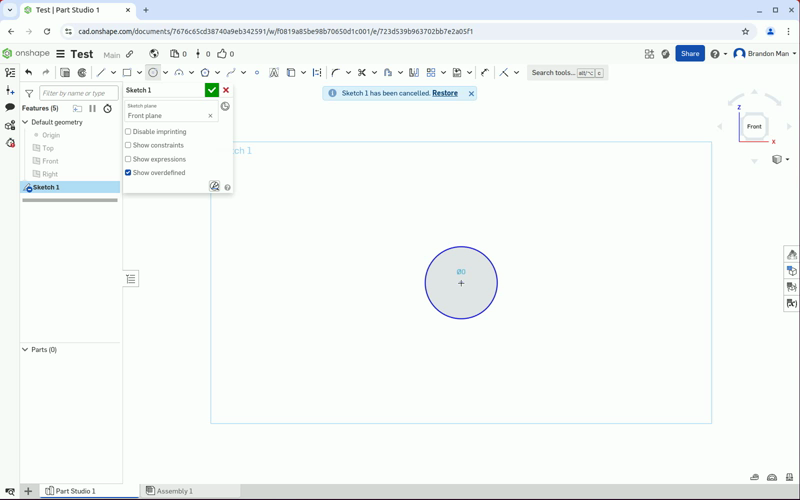
mouse_move(479, 282)
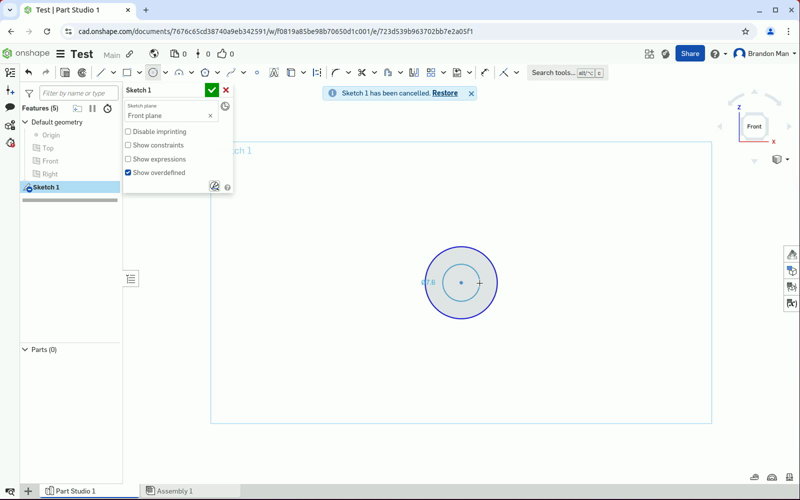
click(479, 282)
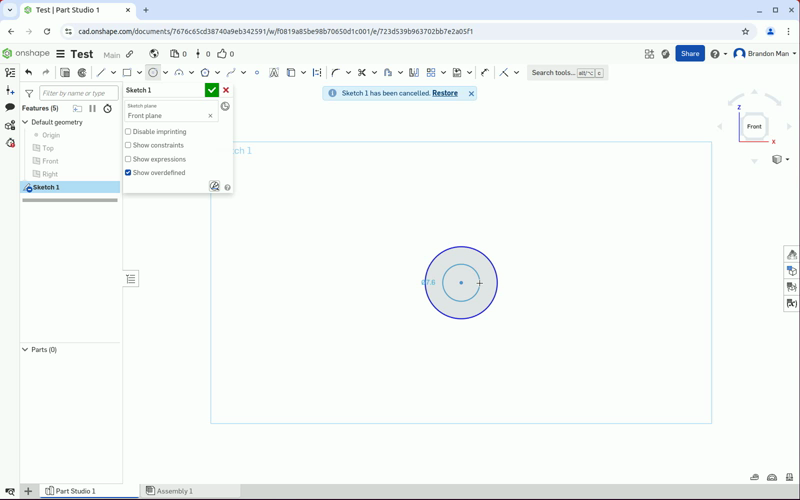
key(esc)
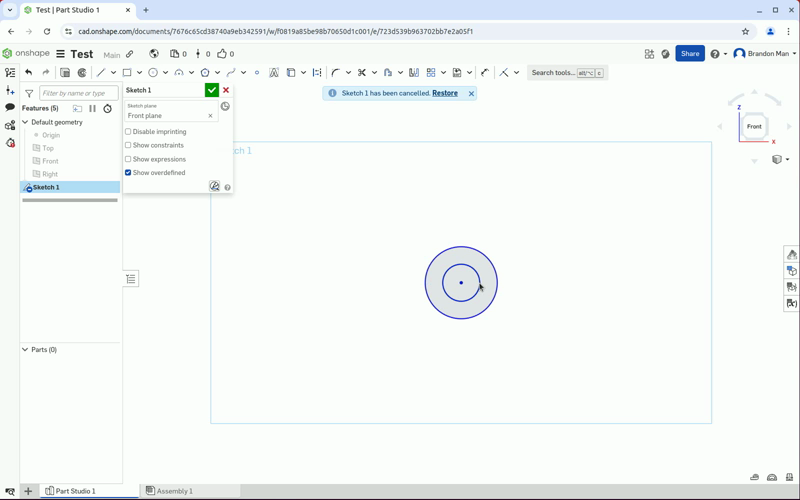
mouse_move(436, 286)
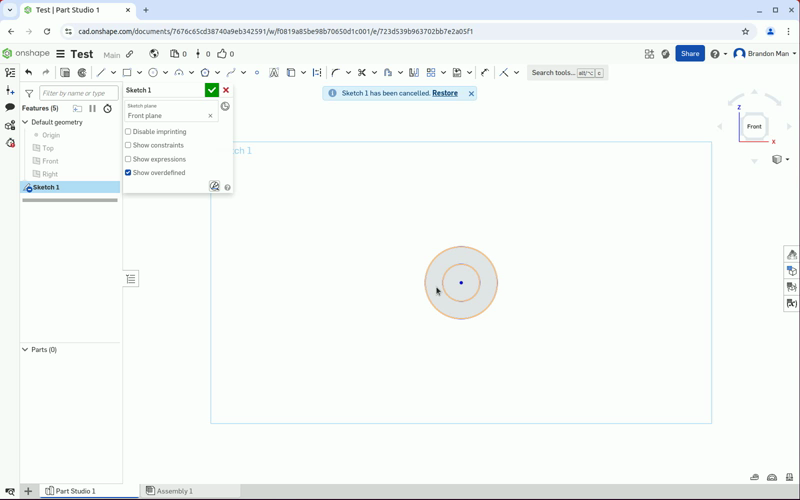
click(436, 286)
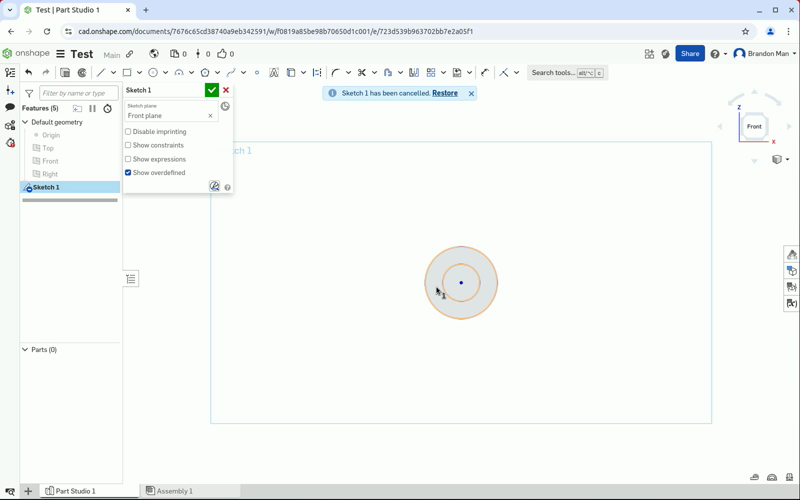
mouse_move(73, 352)
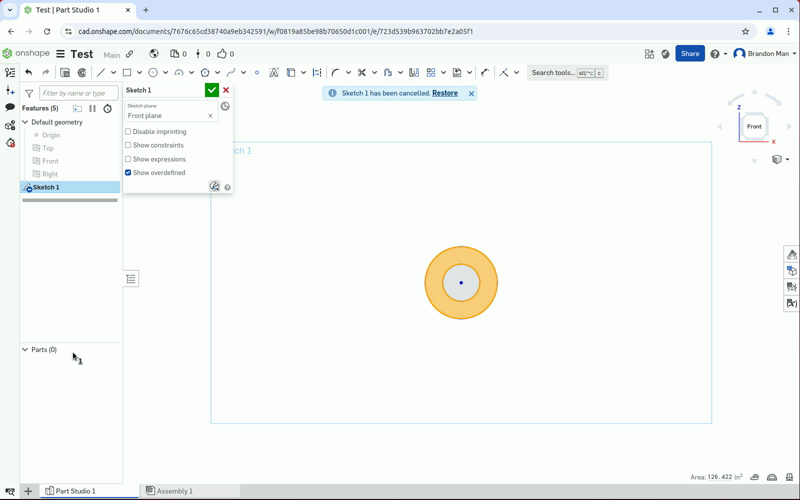
key(shift+y)
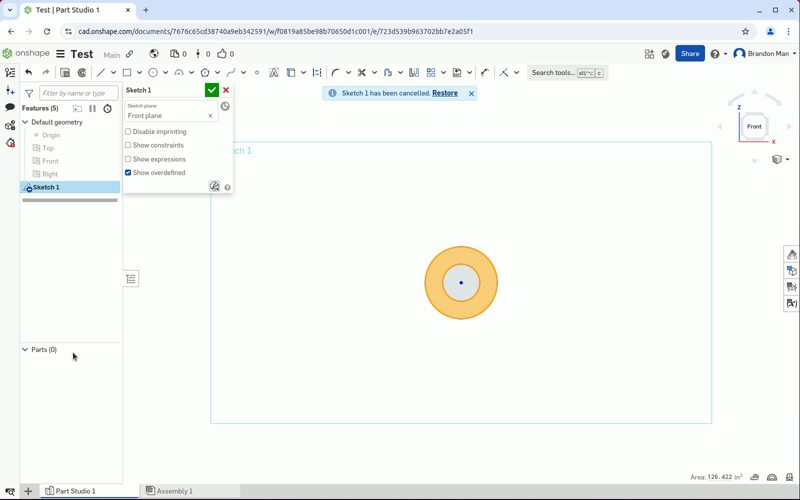
key(shift+e)
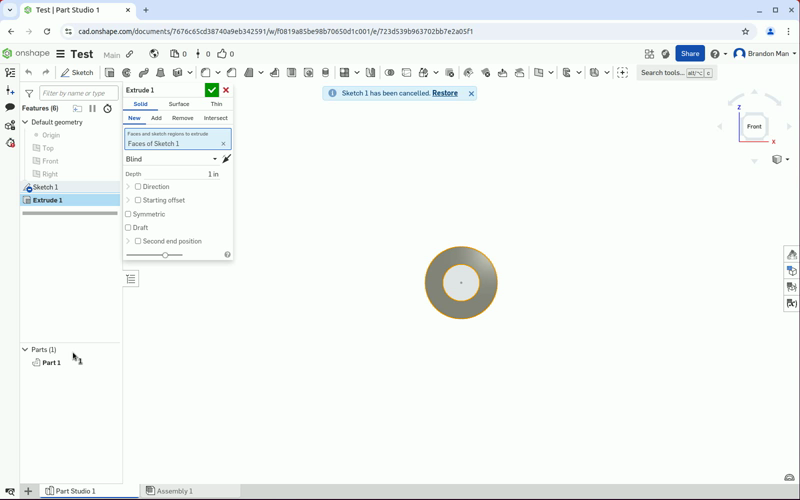
mouse_move(143, 106)
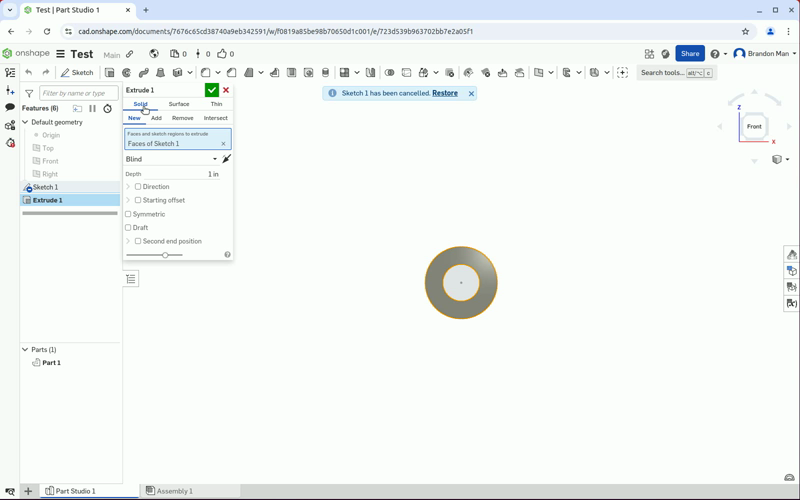
click(143, 106)
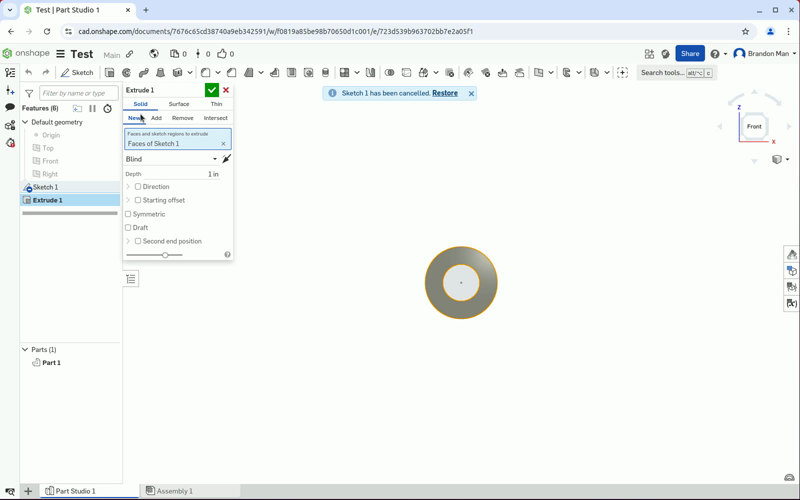
mouse_move(137, 120)
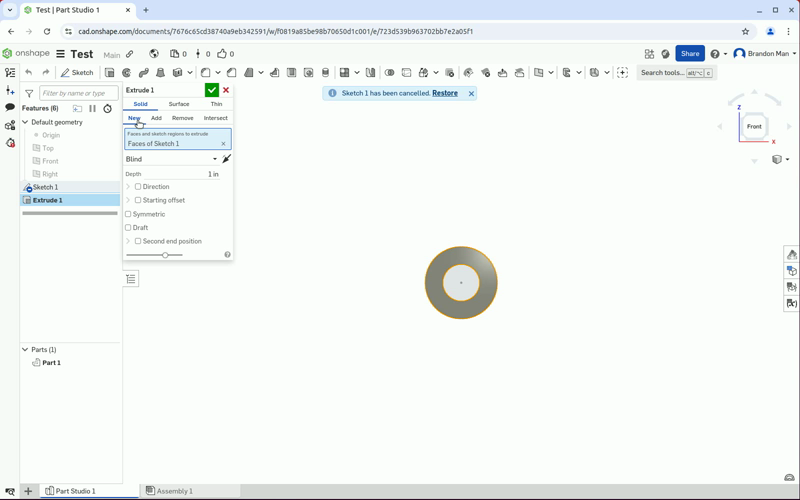
click(137, 120)
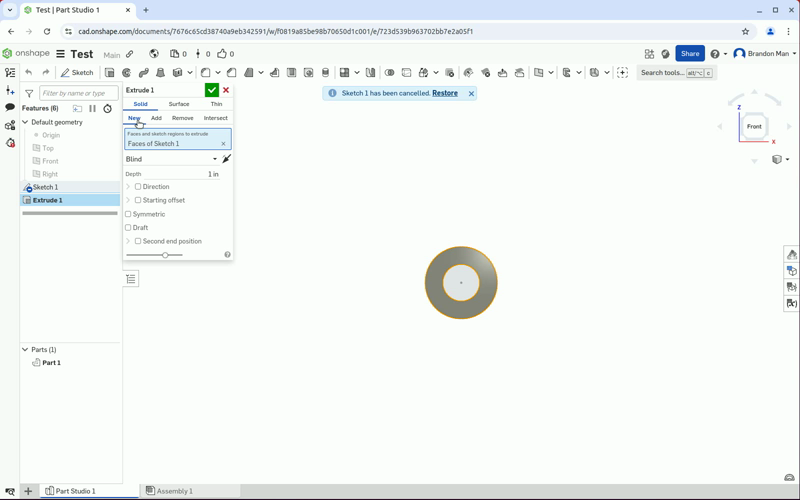
key(tab, 4)
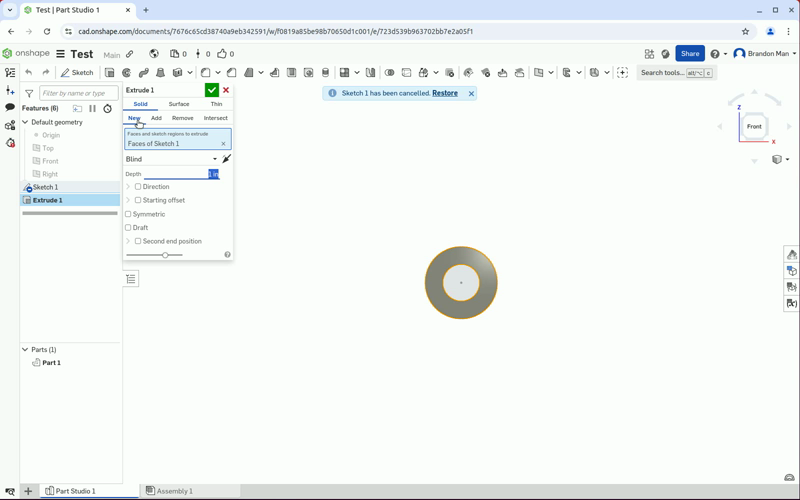
text(3.129)
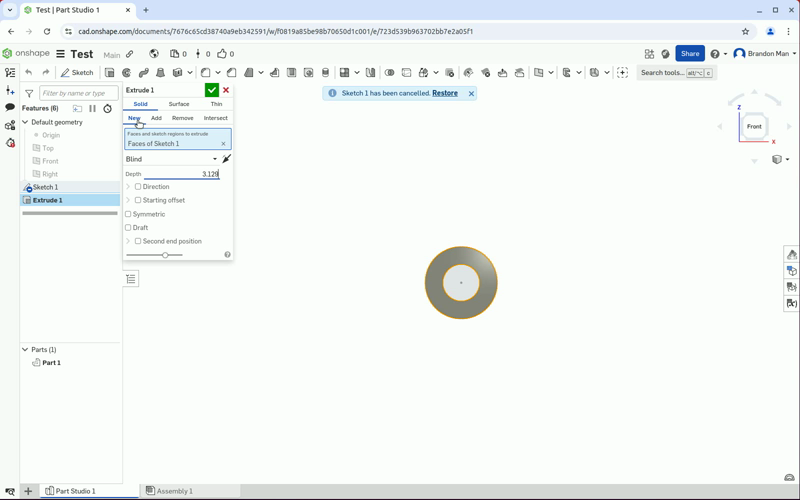
key(enter)
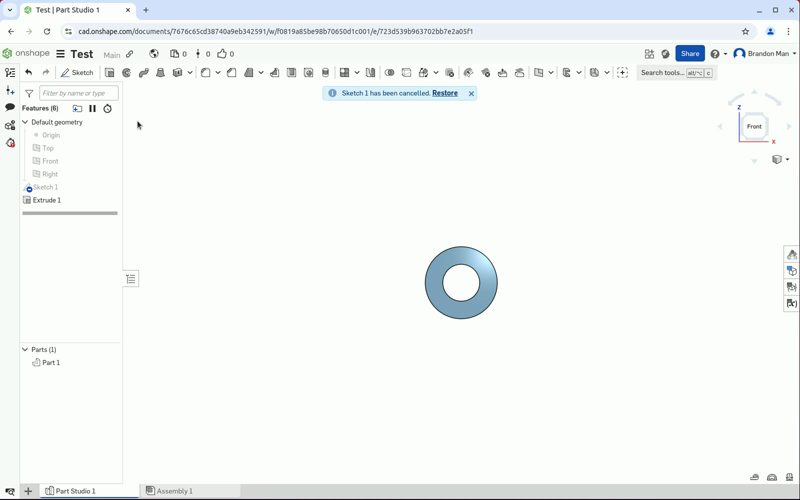
key(shift+h)
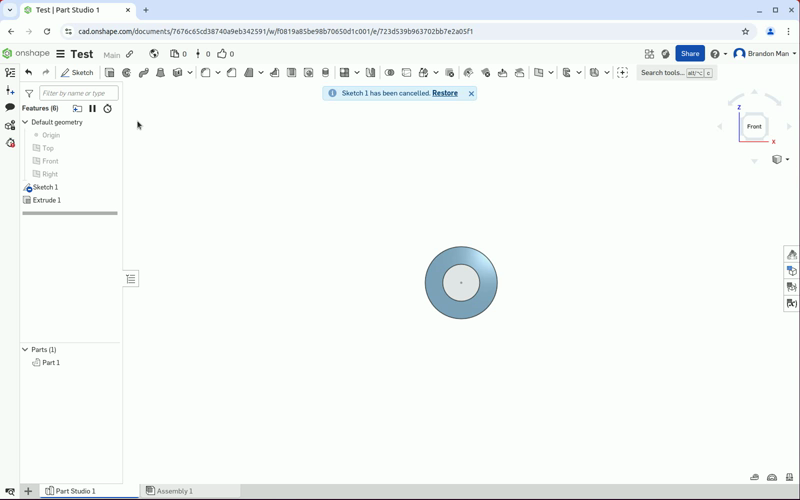
key(shift+h)
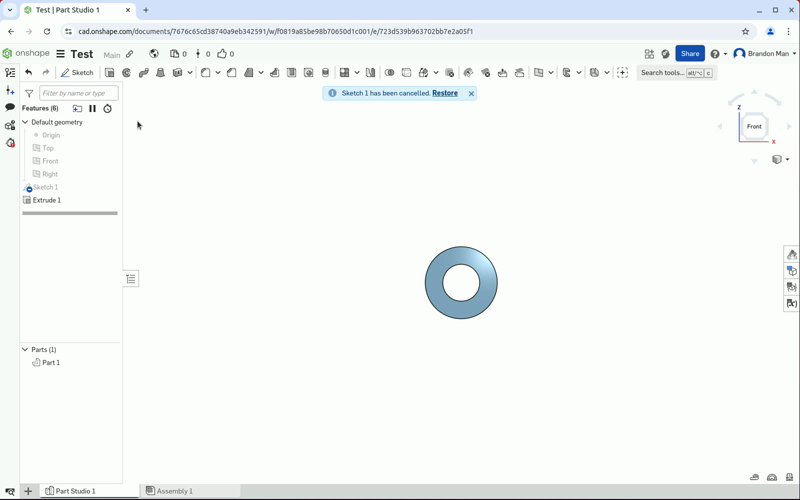
mouse_move(73, 189)
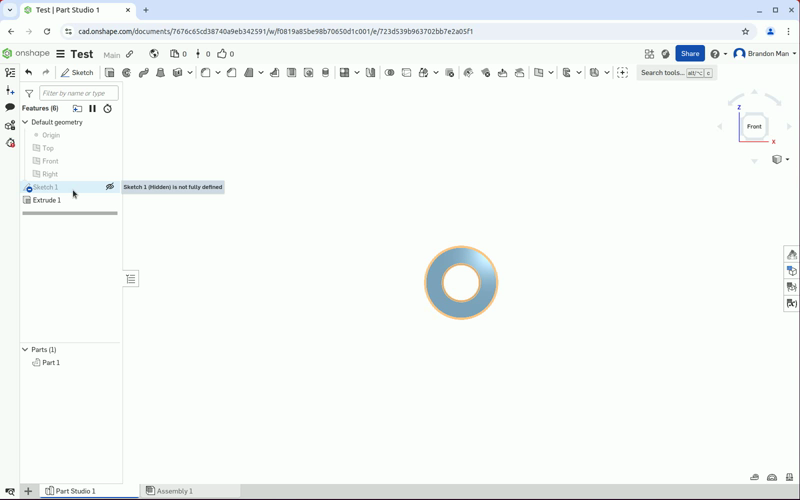
click(73, 189)
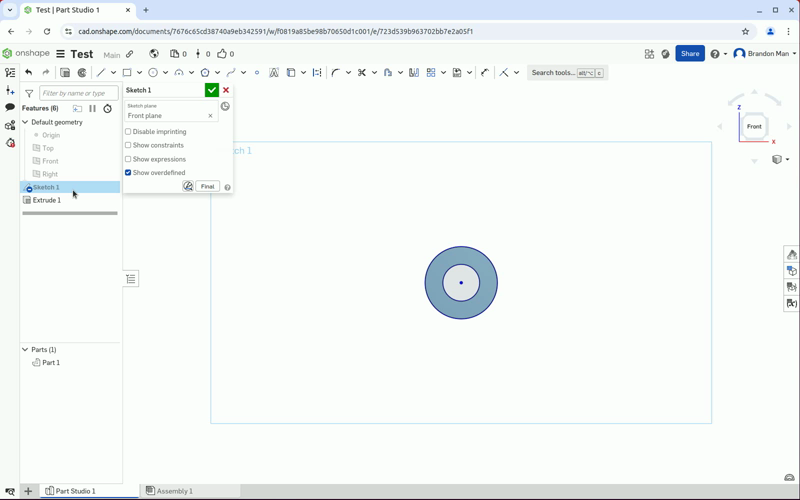
mouse_move(229, 92)
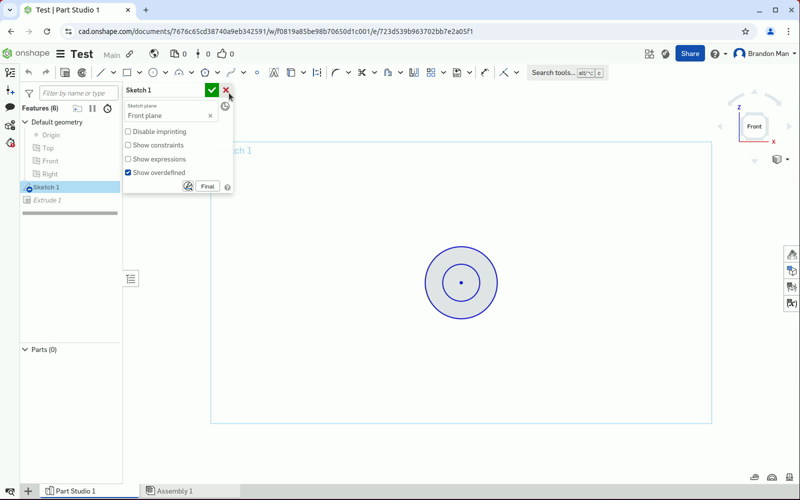
click(229, 92)
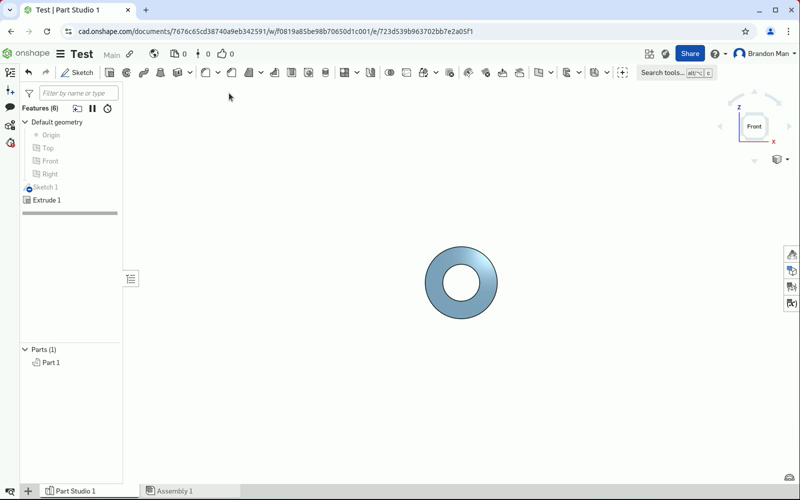
mouse_move(541, 75)
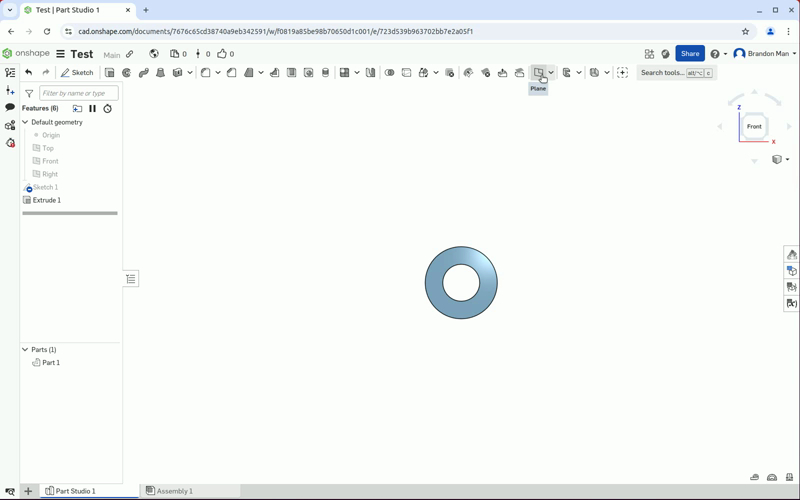
click(541, 75)
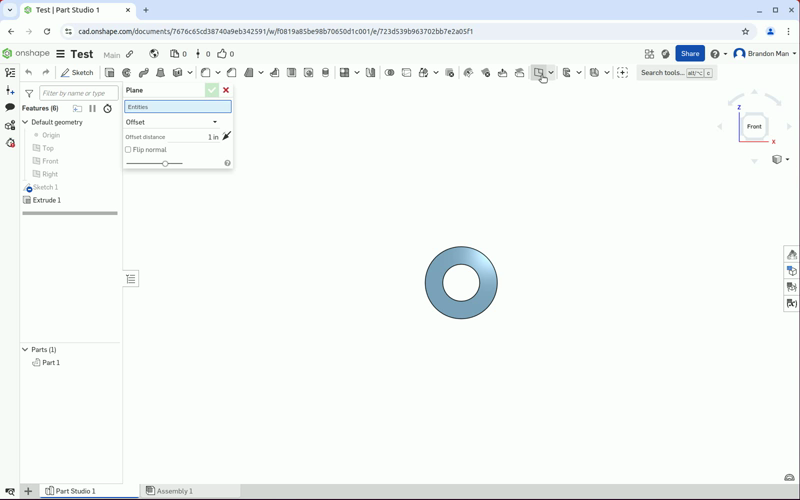
mouse_move(73, 163)
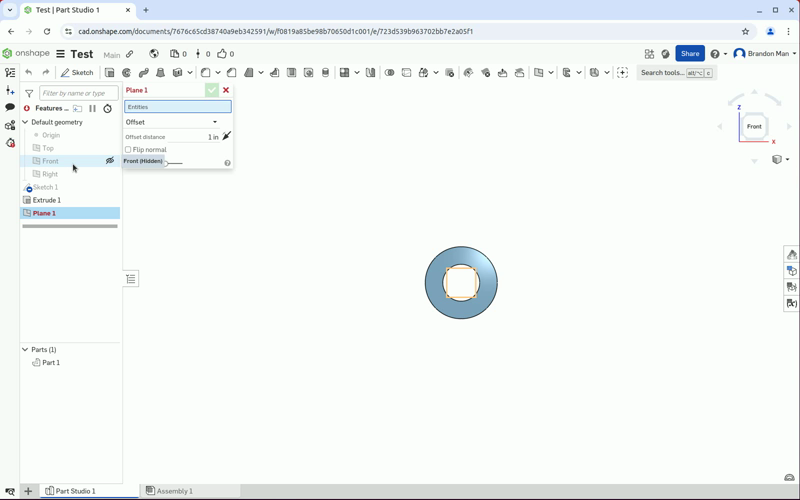
click(73, 163)
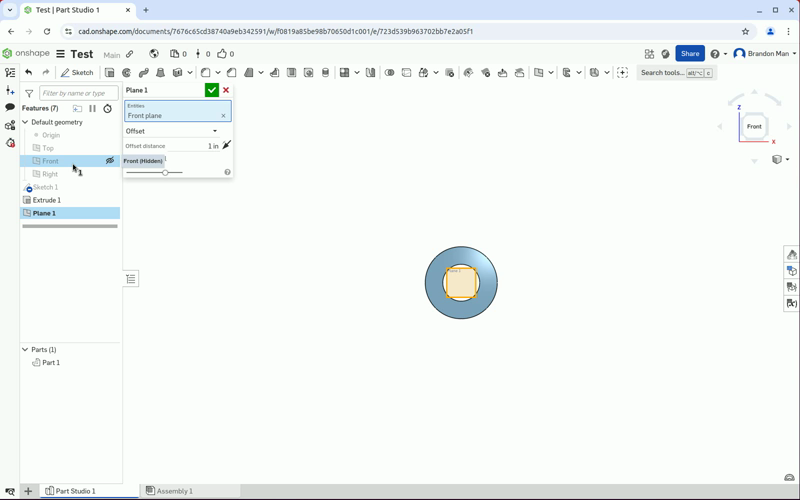
key(tab, 2)
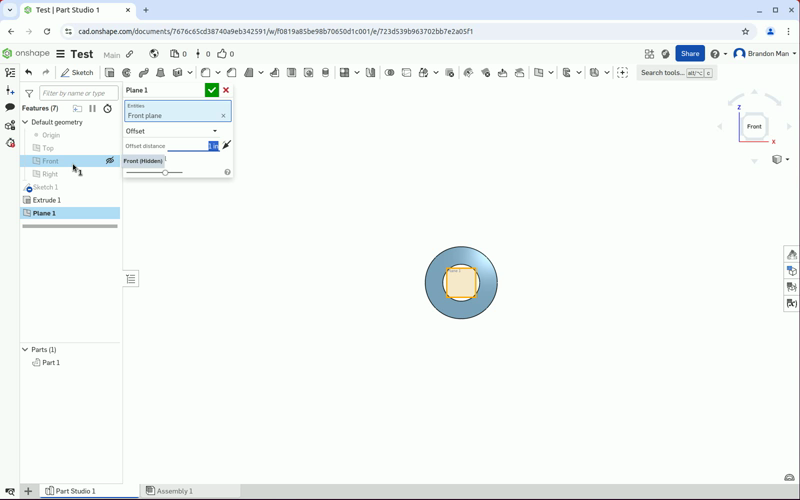
text(3.143)
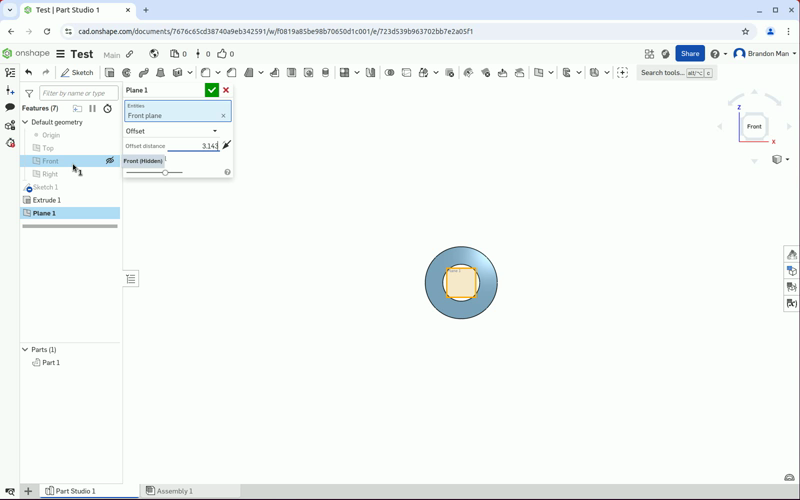
key(enter, 2)
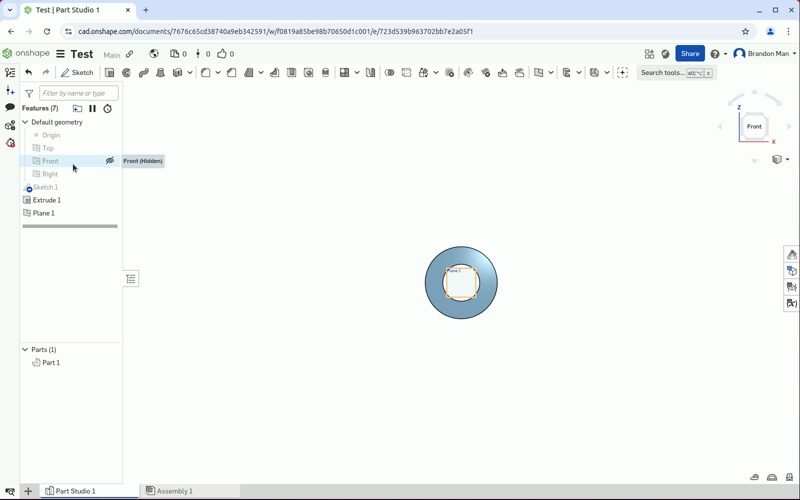
key(shift+s)
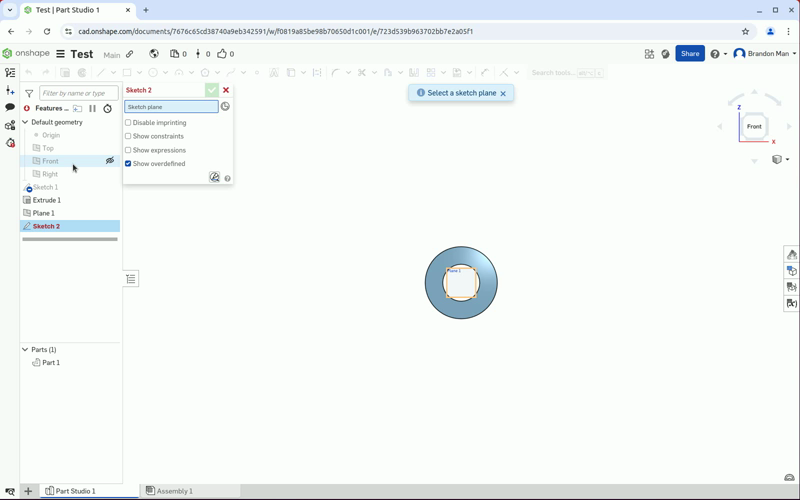
mouse_move(73, 215)
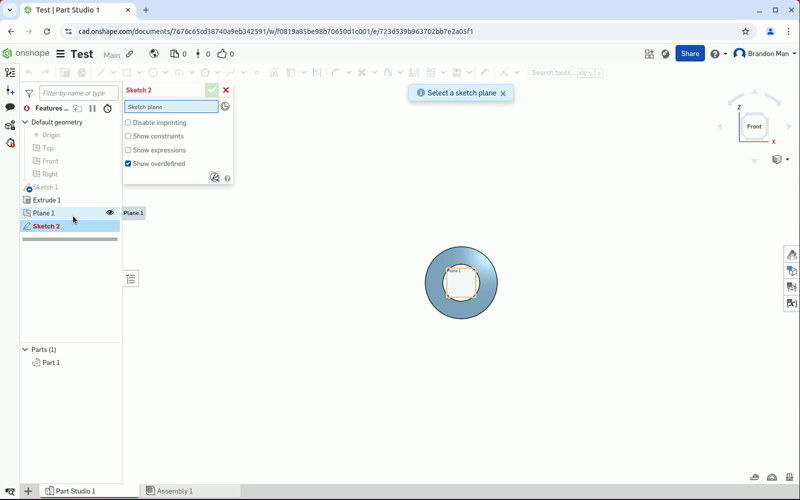
click(73, 215)
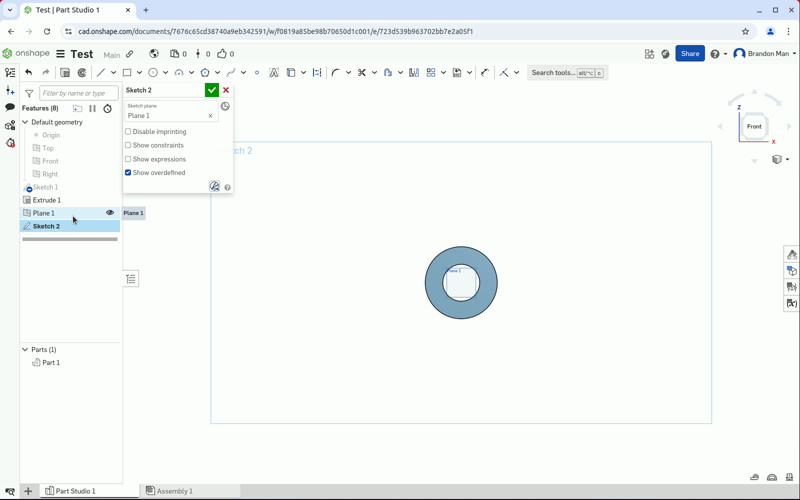
mouse_move(73, 352)
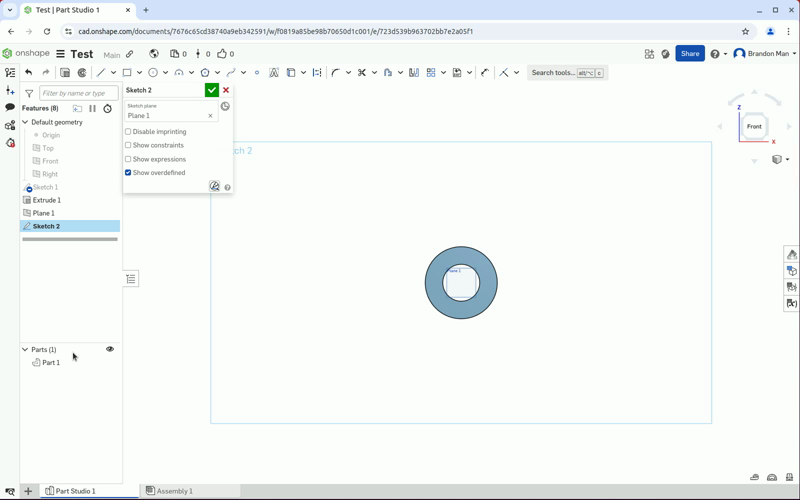
key(y)
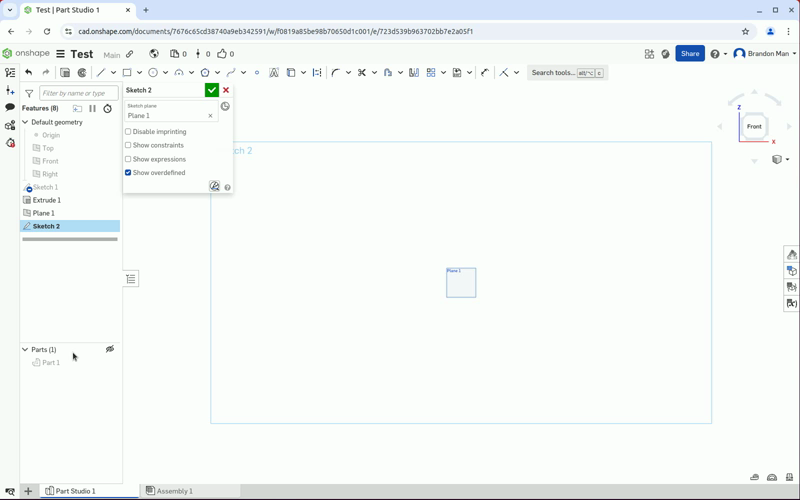
key(c)
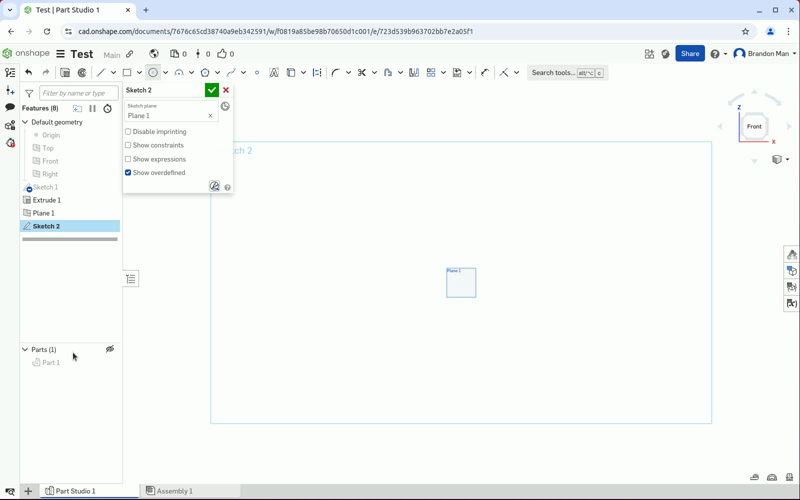
key_down(shift)
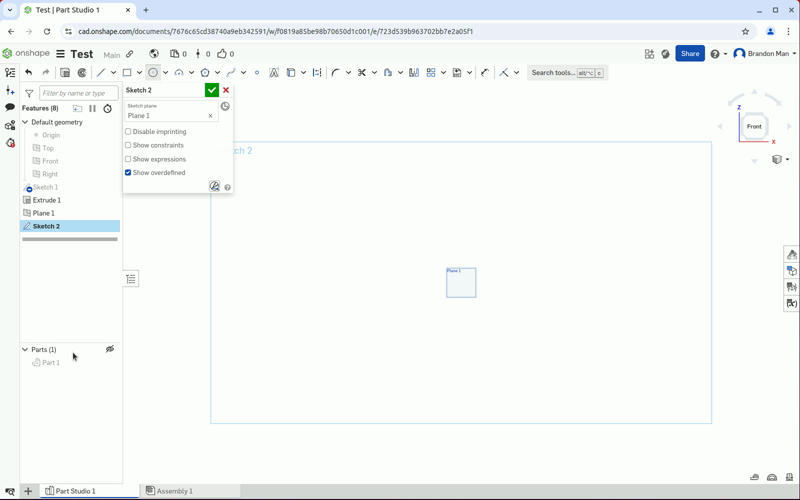
mouse_move(461, 282)
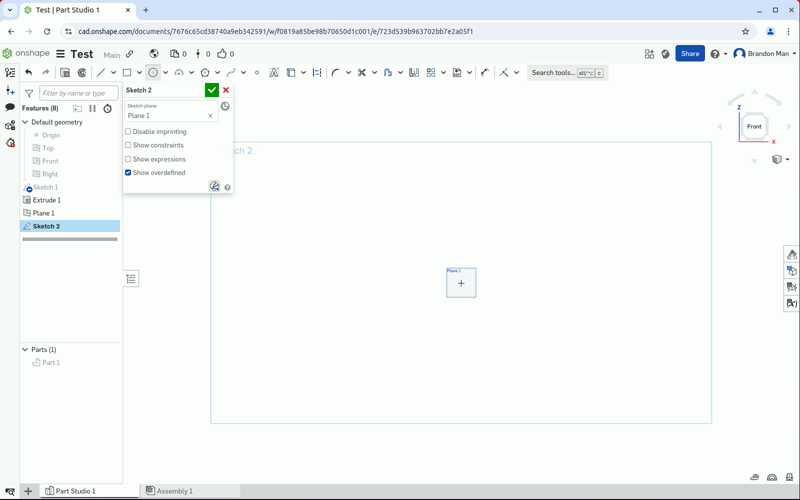
click(461, 282)
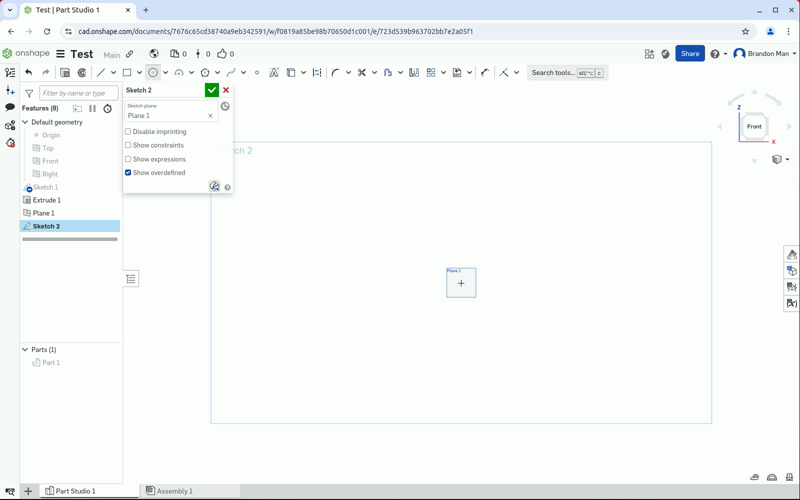
key_up(shift)
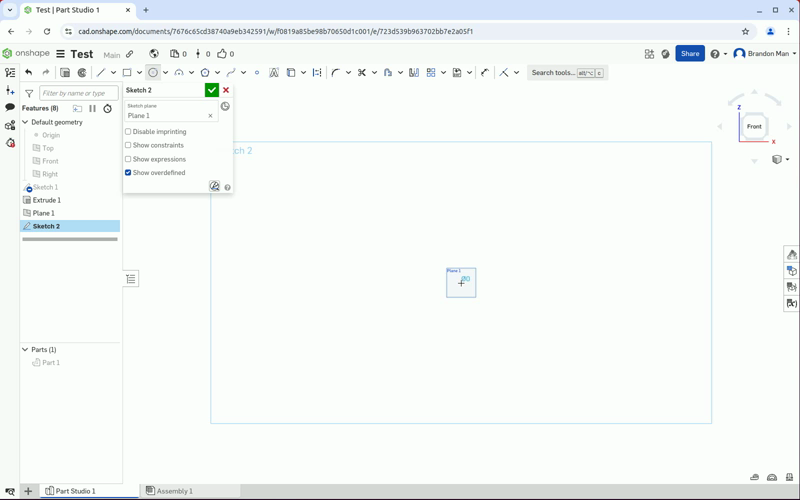
mouse_move(494, 282)
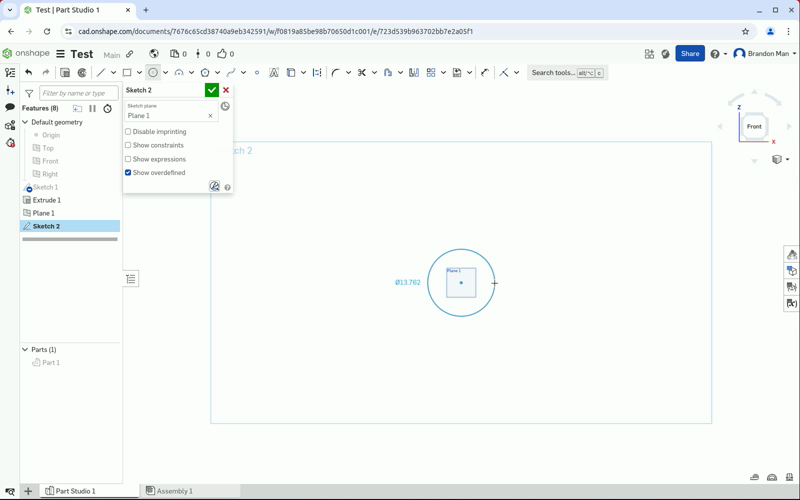
click(494, 282)
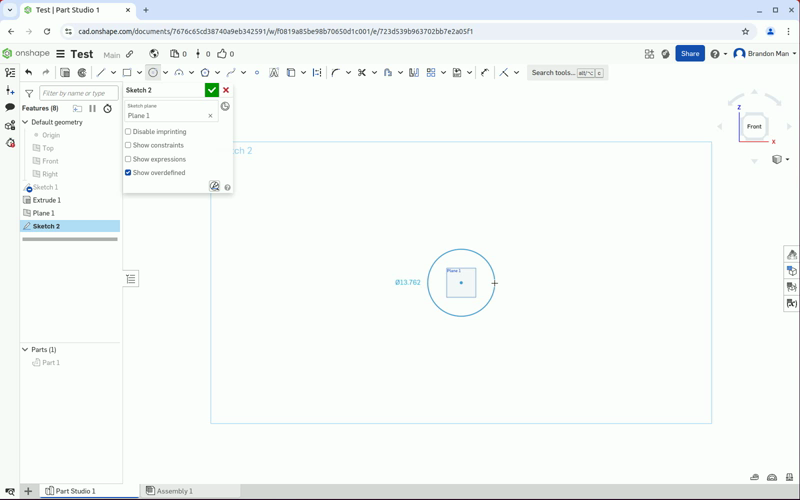
key(esc)
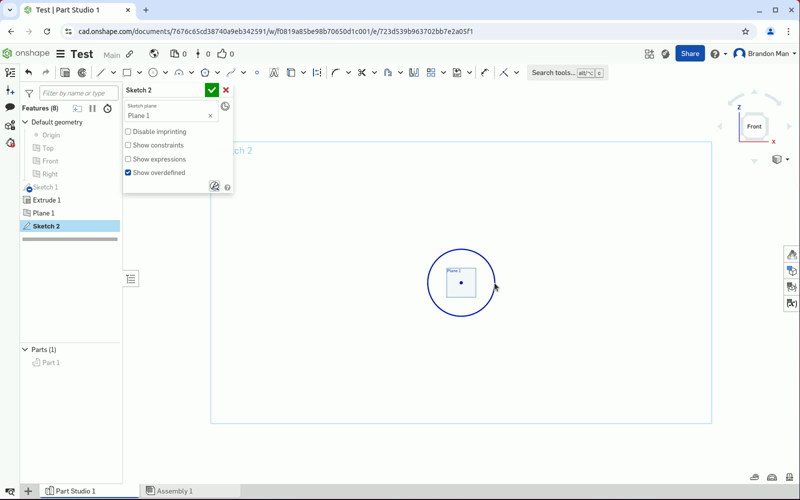
key(c)
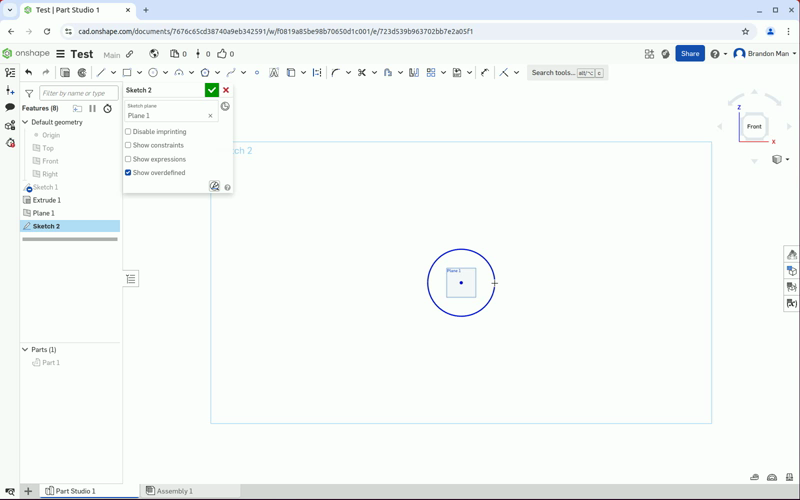
key_down(shift)
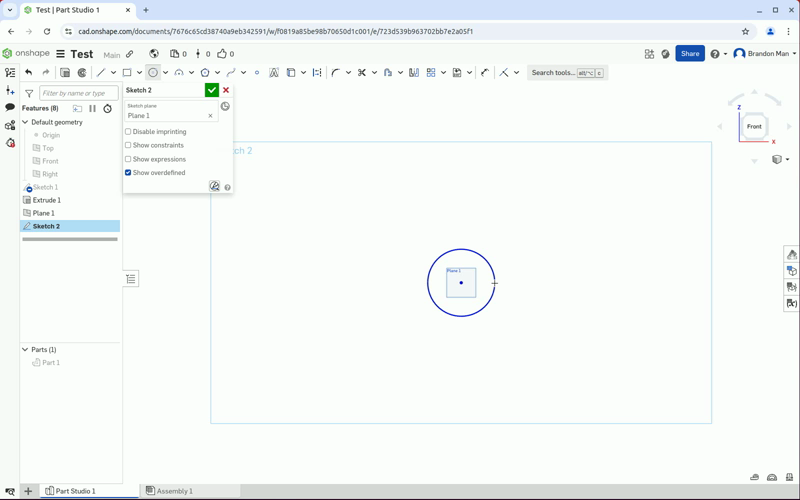
mouse_move(461, 282)
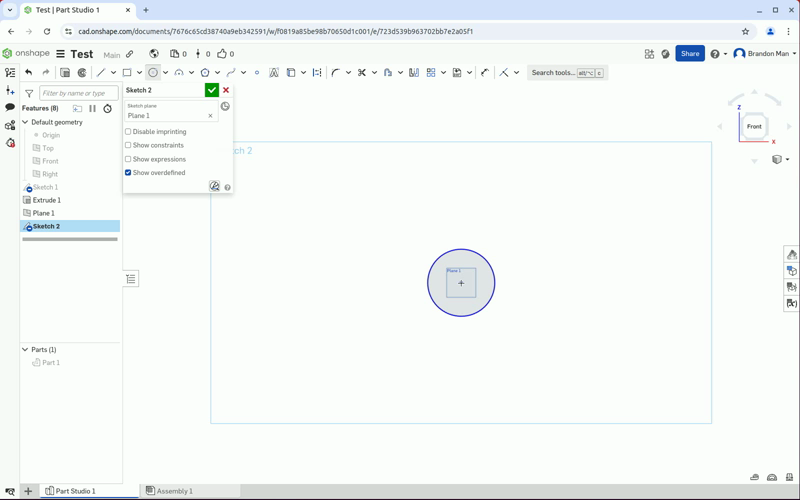
click(461, 282)
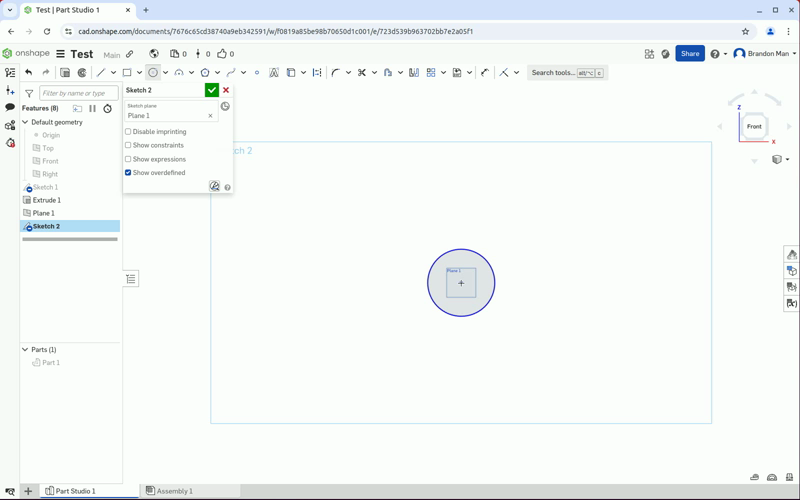
key_up(shift)
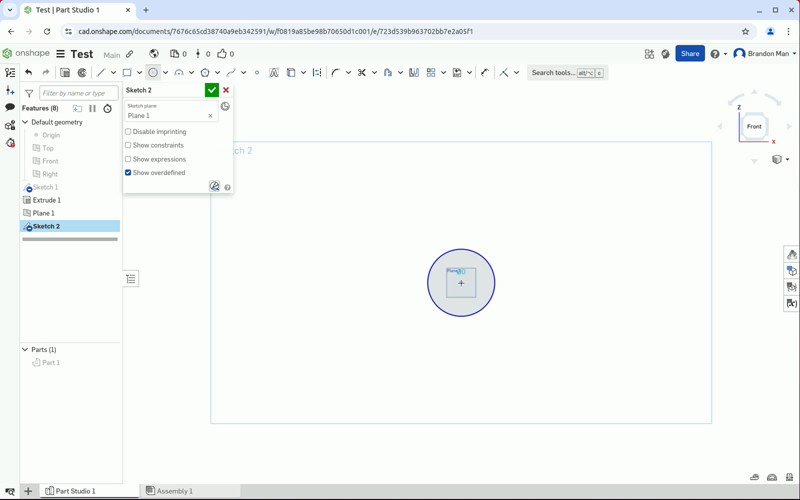
mouse_move(480, 282)
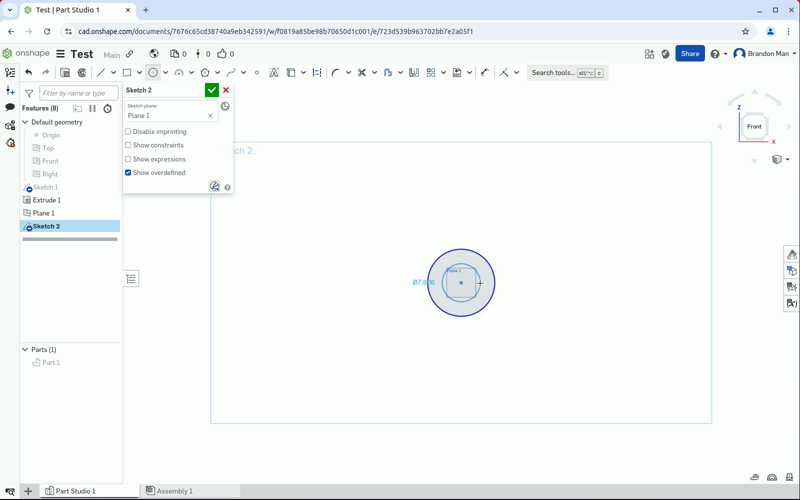
click(480, 282)
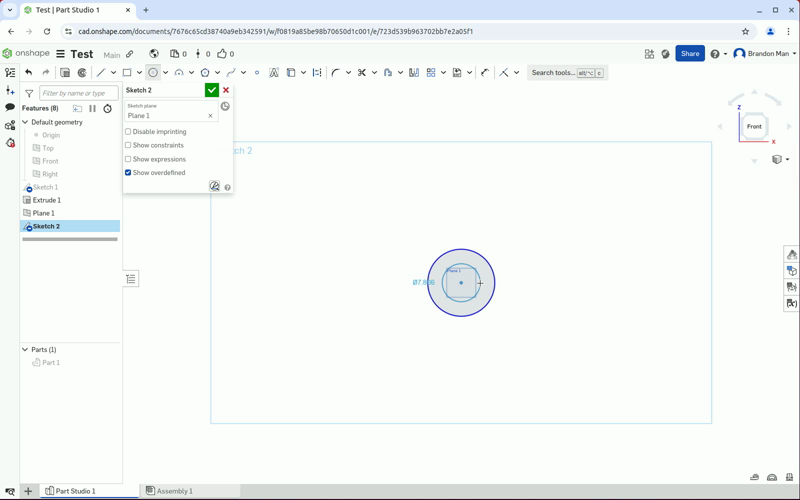
key(esc)
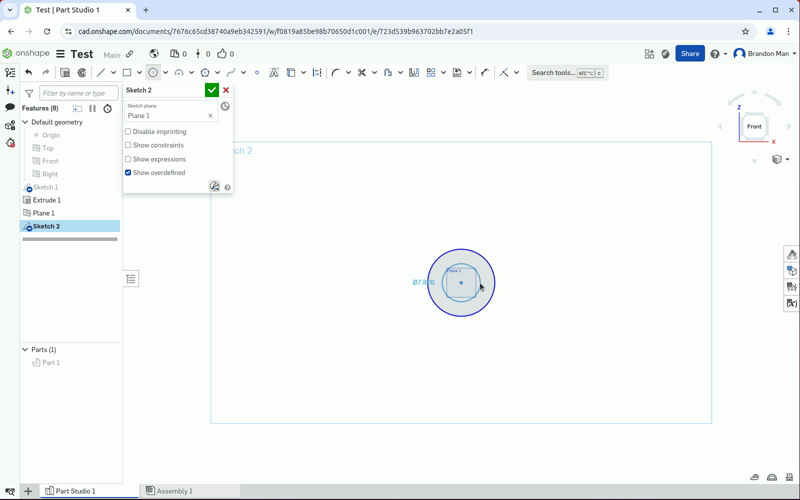
mouse_move(464, 306)
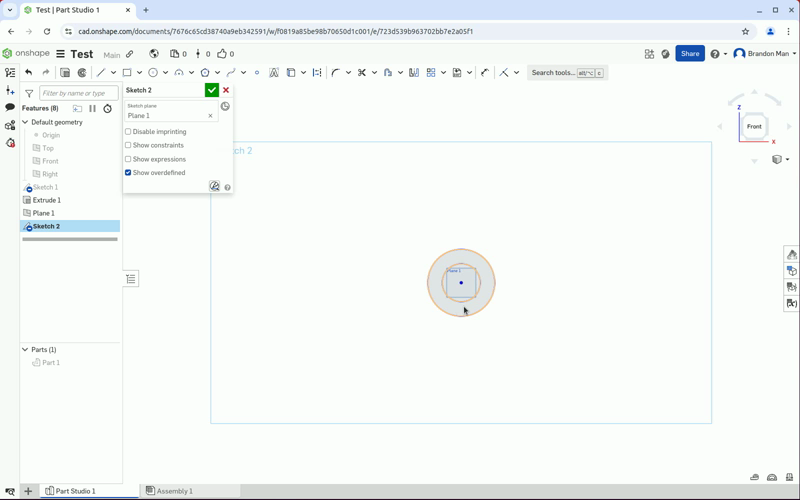
click(464, 306)
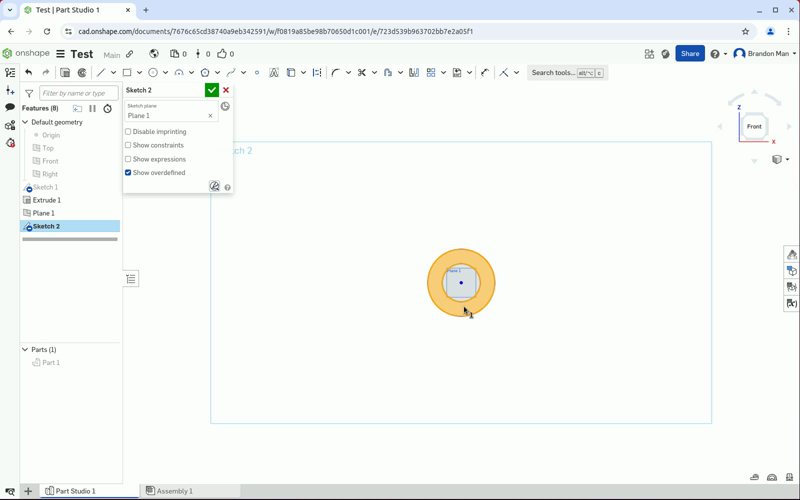
mouse_move(73, 352)
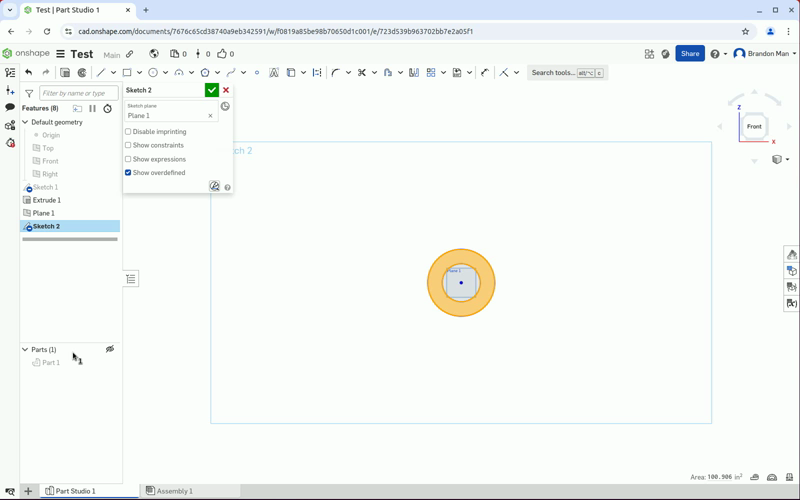
key(shift+y)
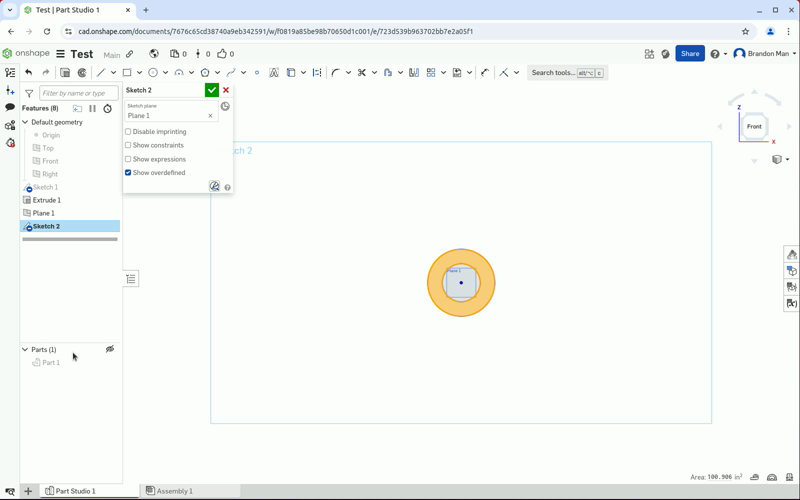
key(shift+e)
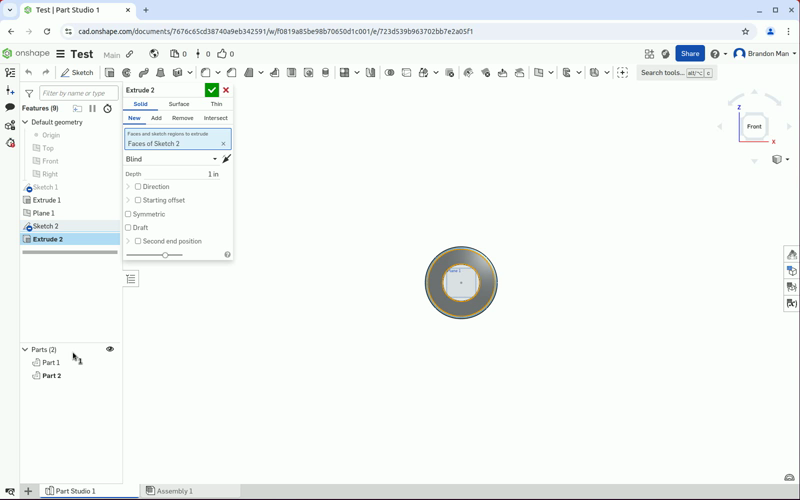
mouse_move(143, 106)
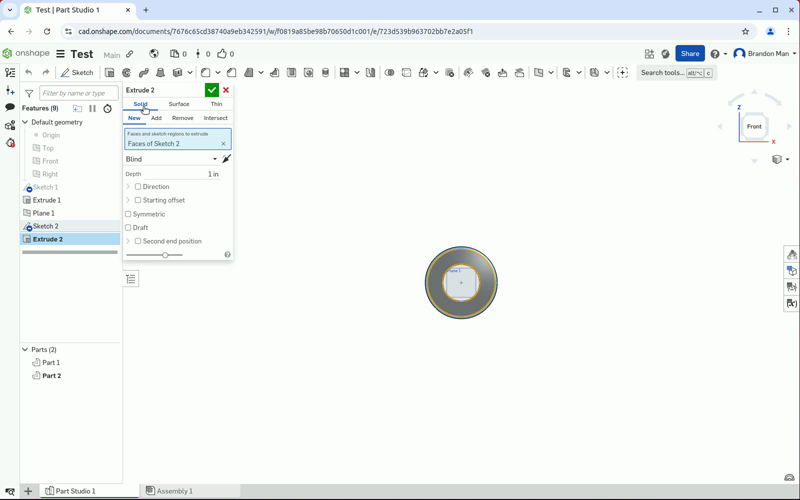
click(143, 106)
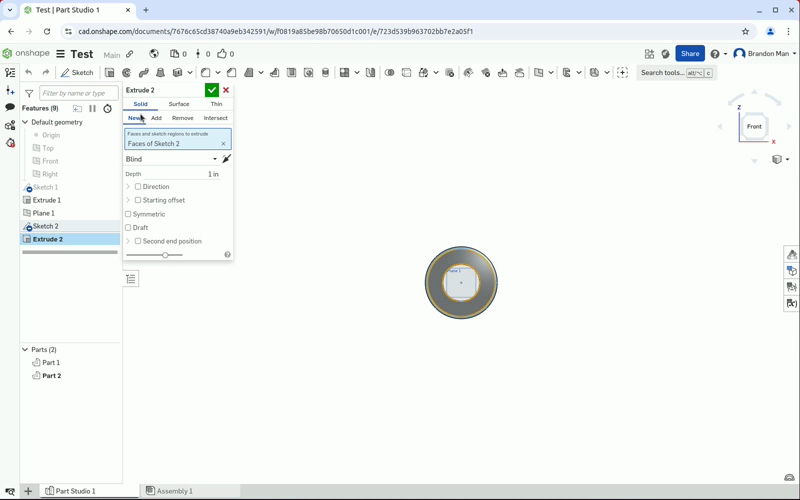
mouse_move(137, 120)
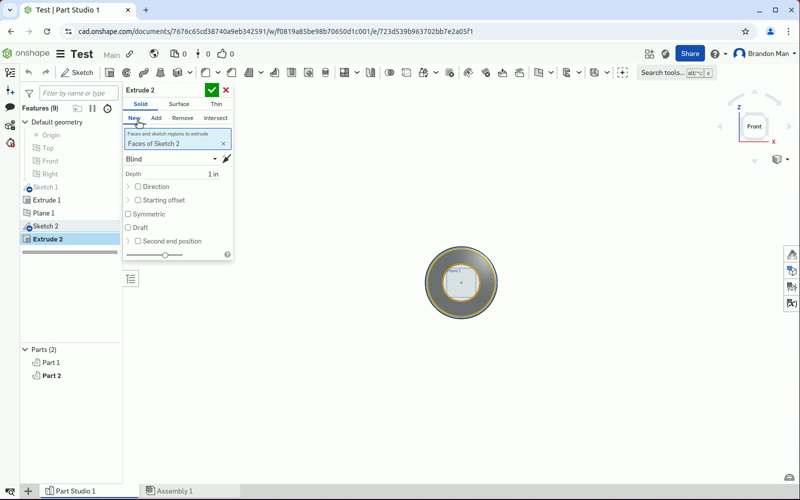
click(137, 120)
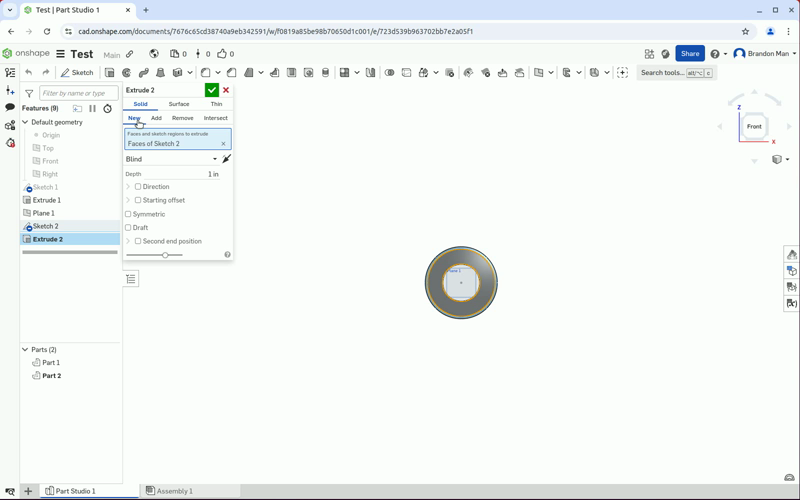
key(tab, 4)
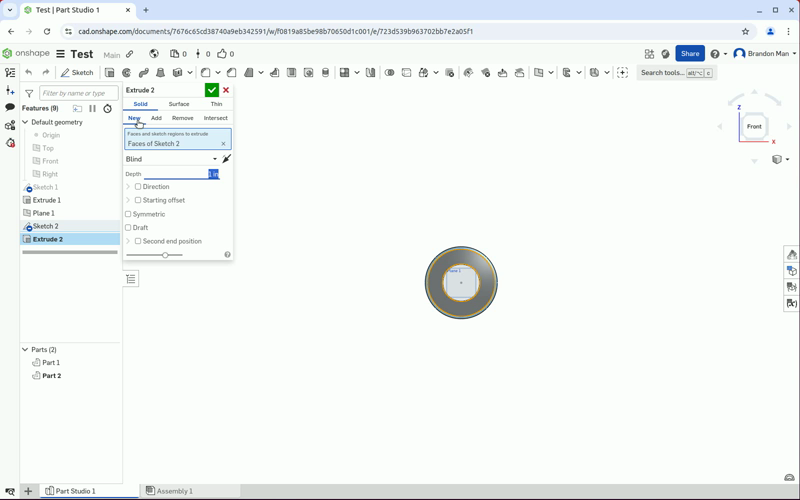
text(0.963)
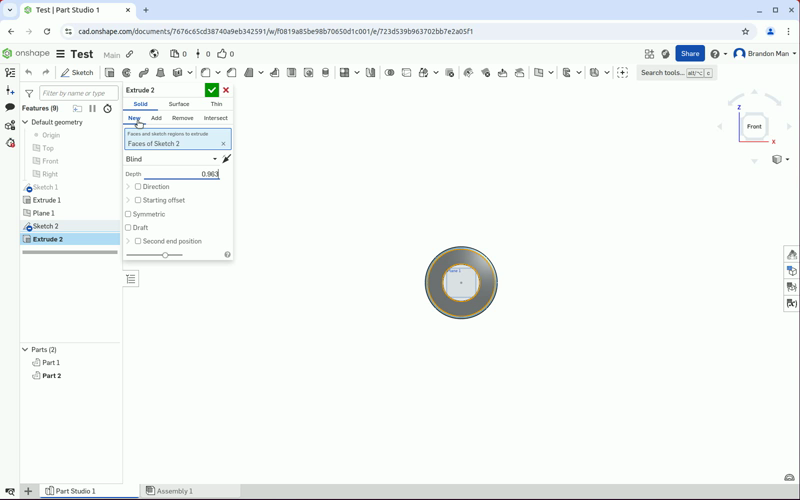
key(enter)
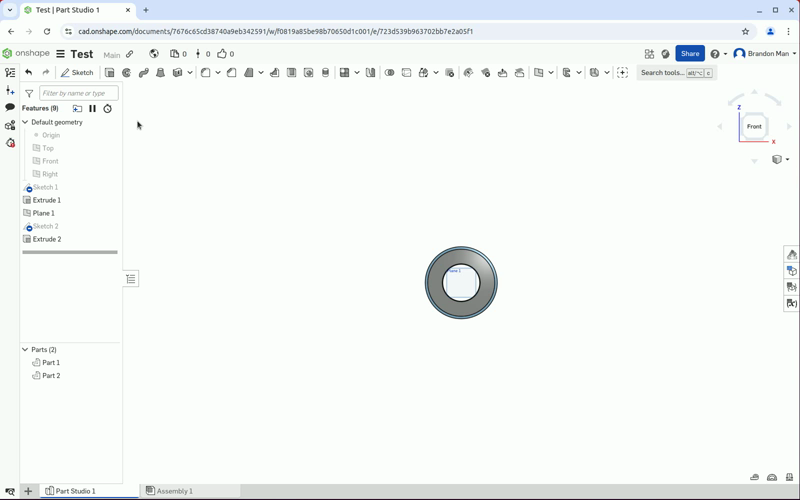
key(shift+h)
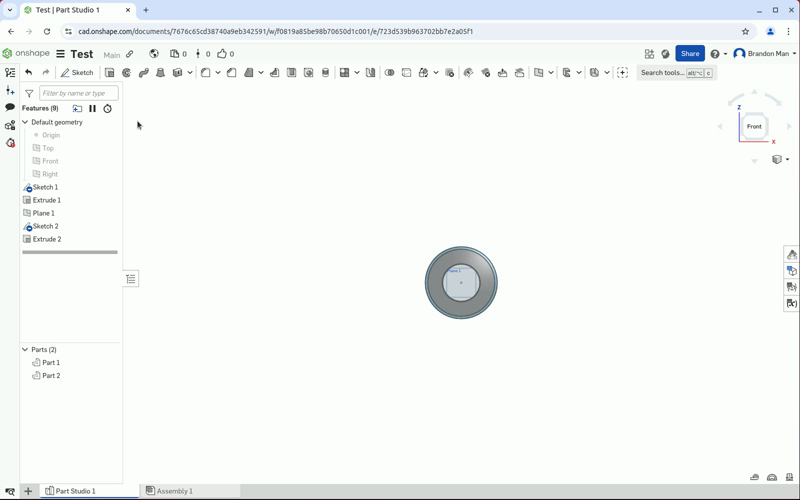
key(shift+h)
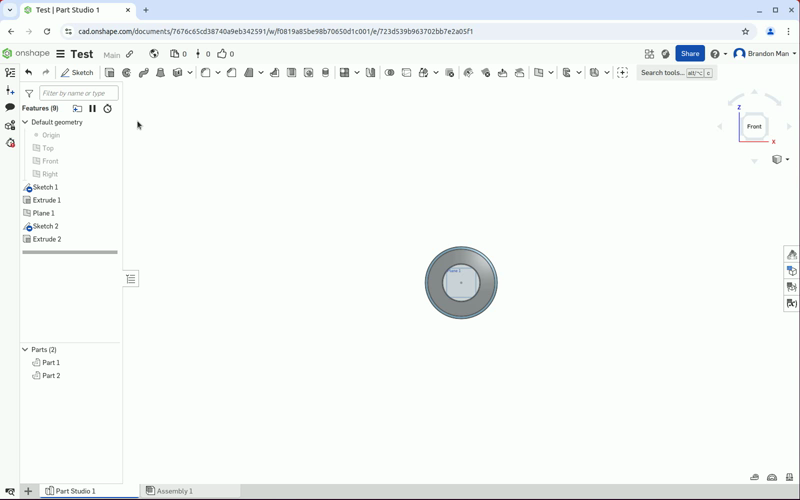
key(shift+7)
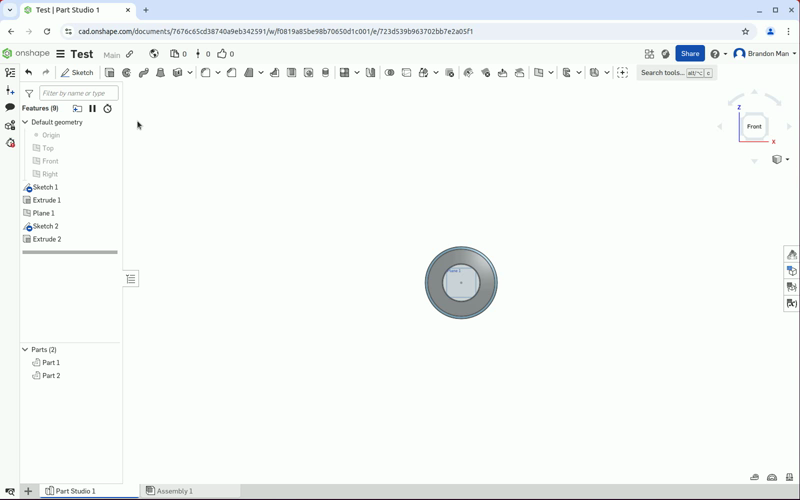
key(left, 2)
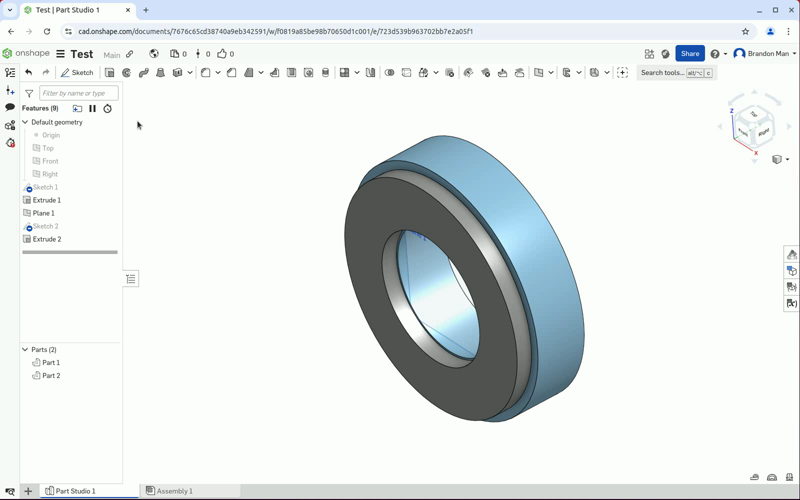
key(down, 2)
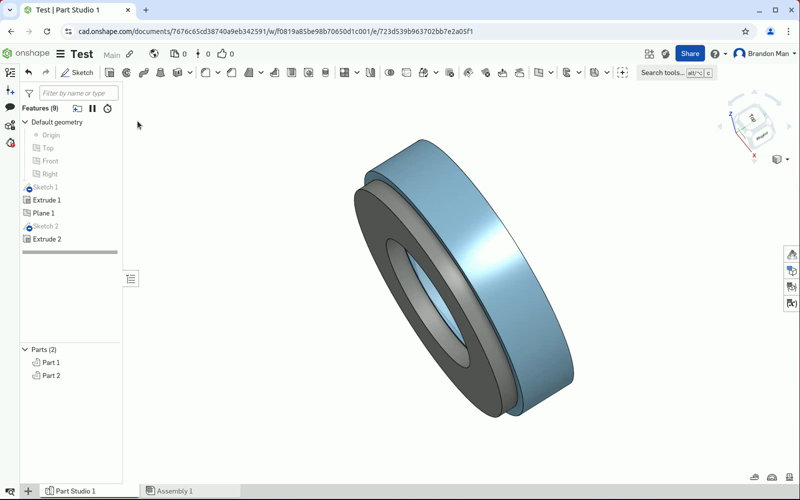
key(up, 2)
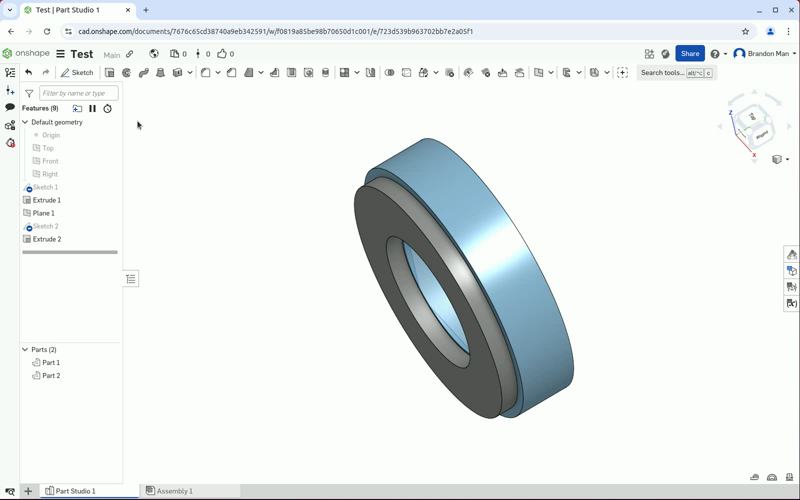
key(right, 2)
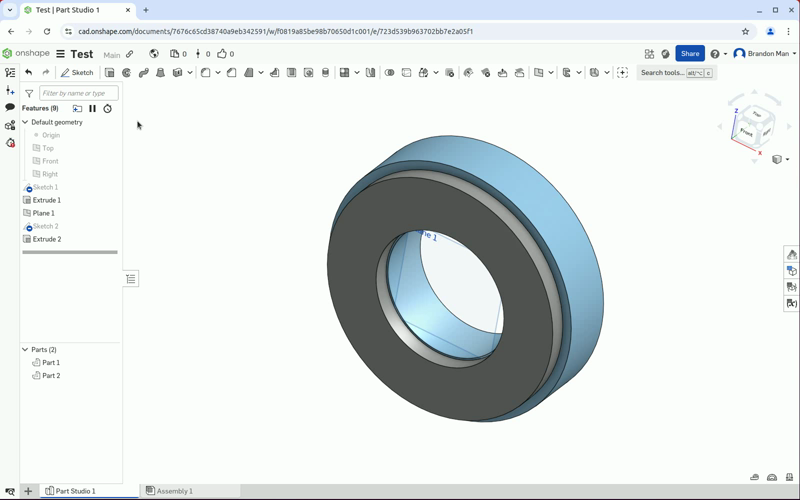
mouse_move(73, 189)
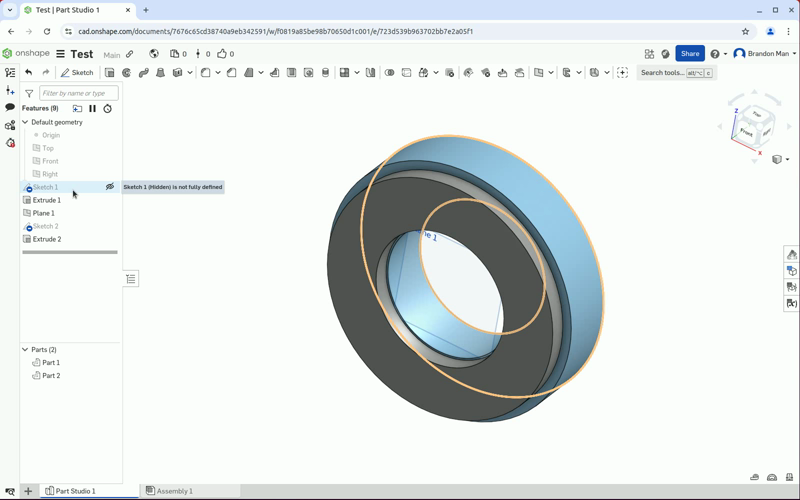
click(73, 189)